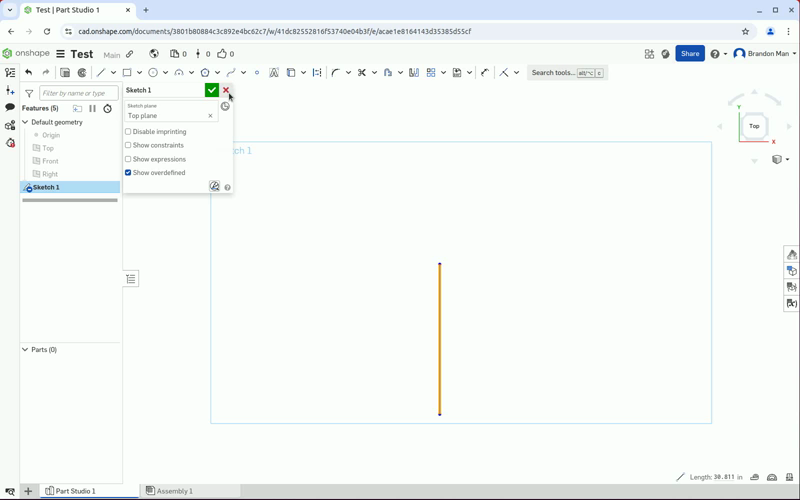
key(shift+h)
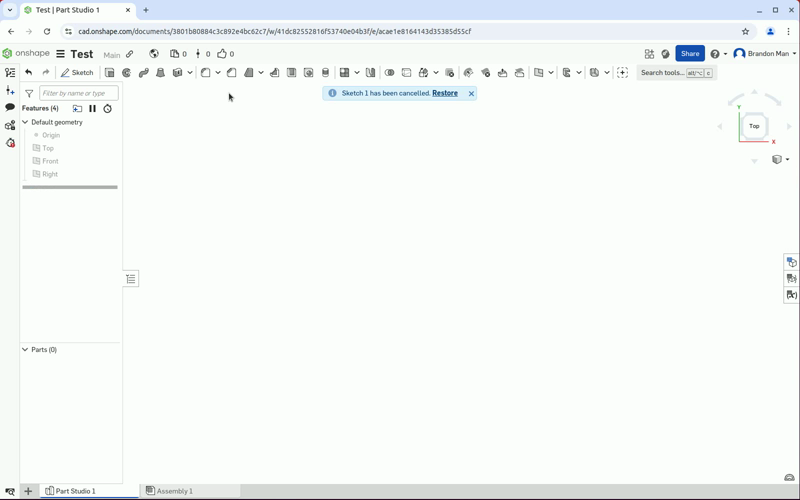
mouse_move(73, 352)
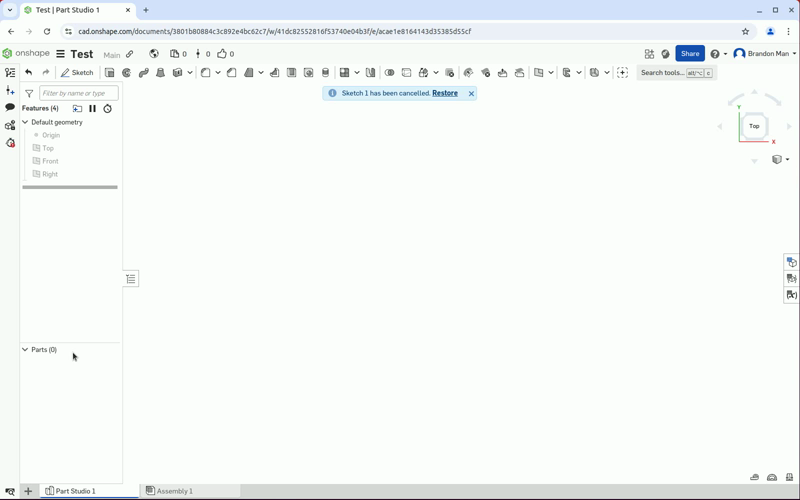
key(y)
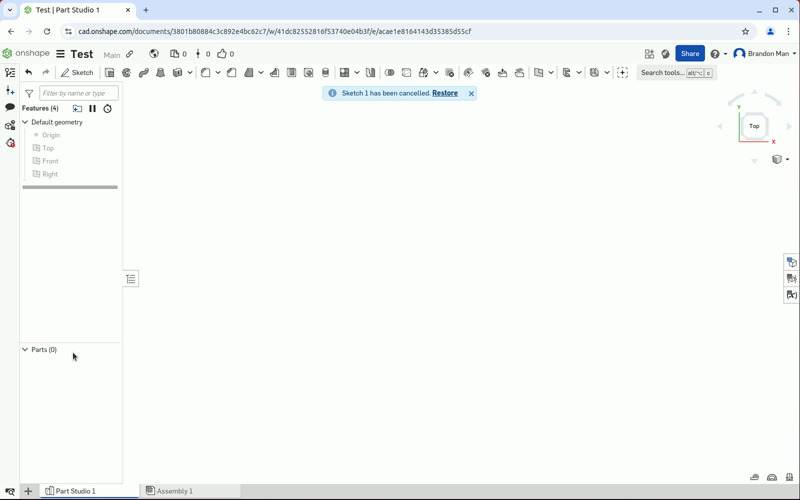
key(shift+p)
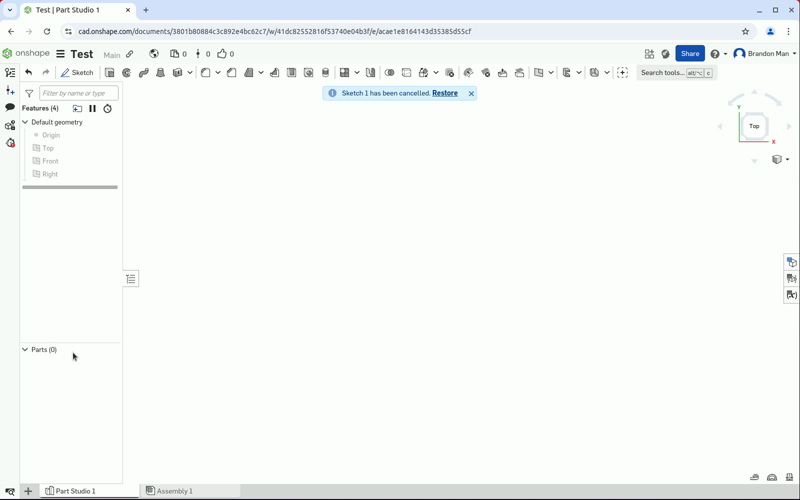
key(space)
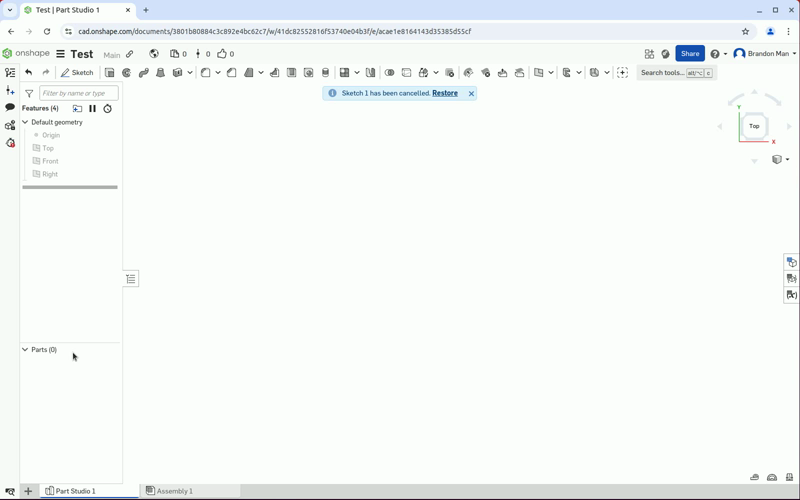
key_down(shift)
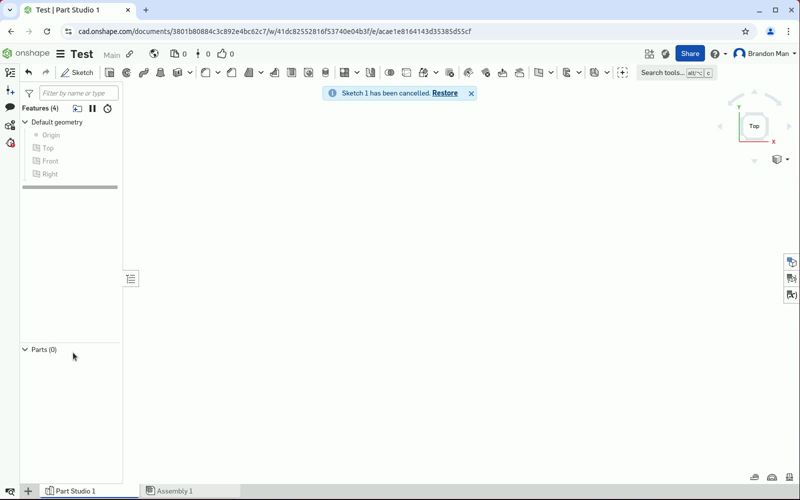
key(up)
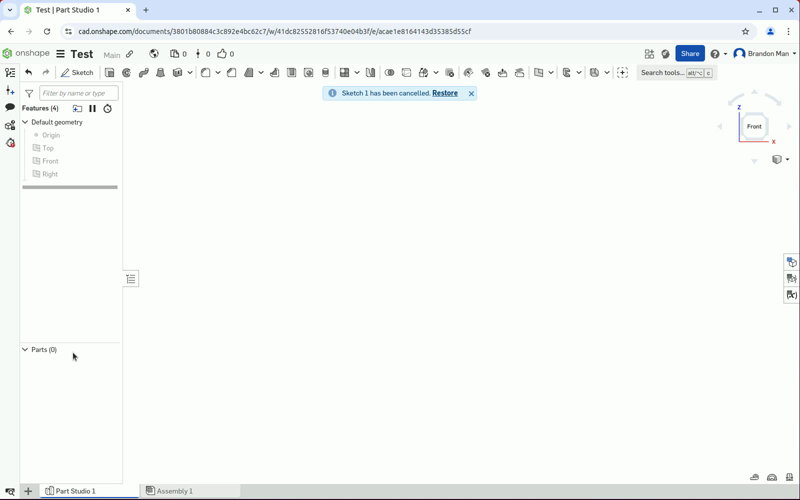
key_up(shift)
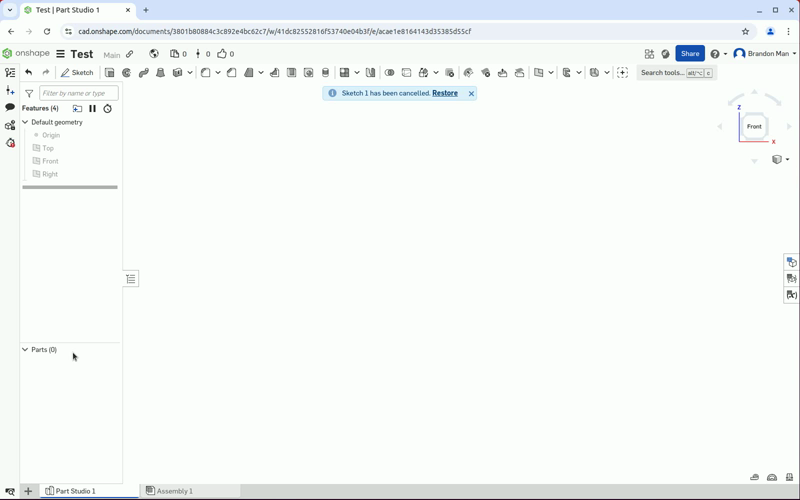
mouse_move(73, 352)
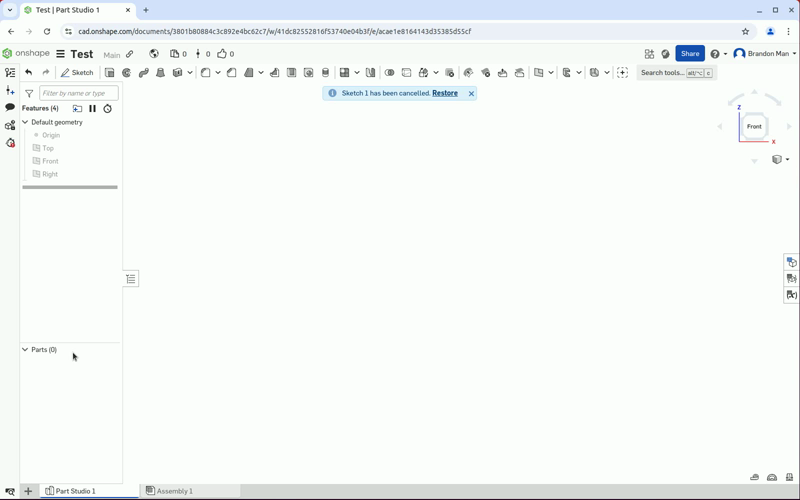
key(shift+y)
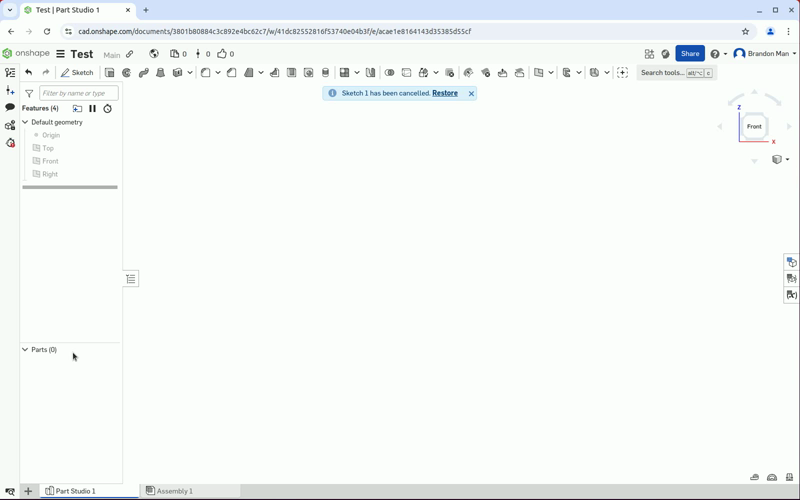
key(shift+s)
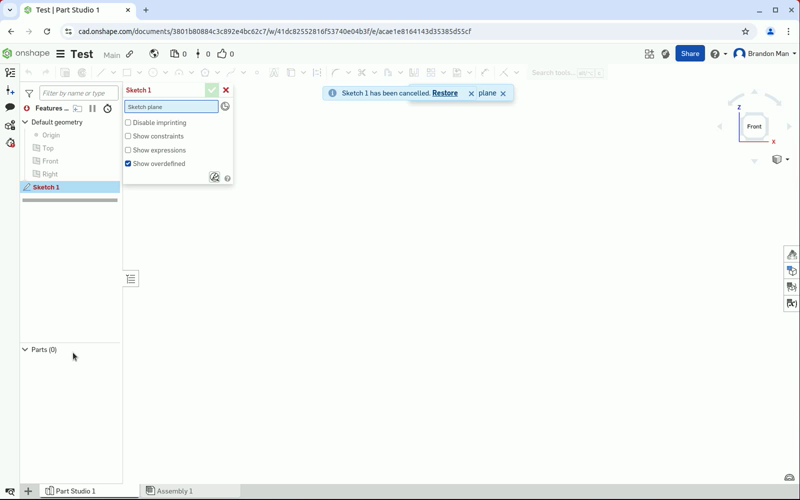
mouse_move(73, 163)
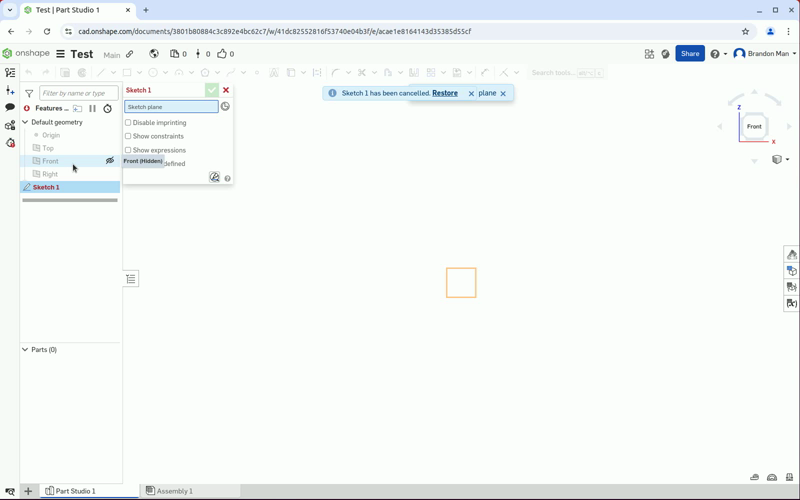
click(73, 163)
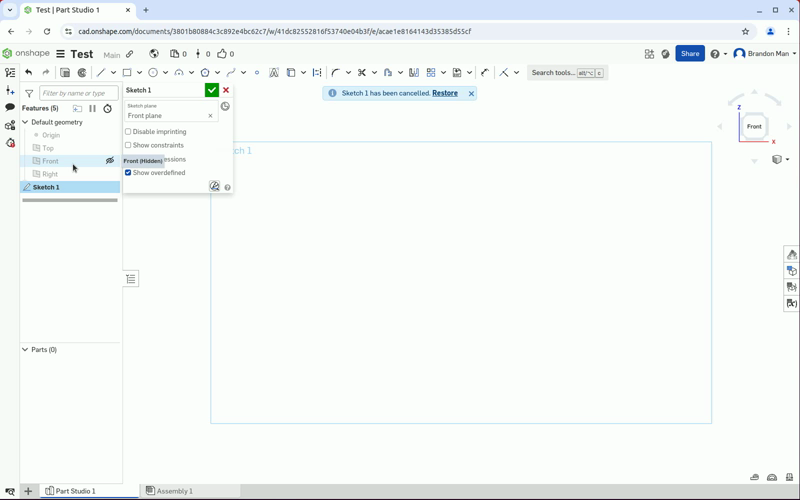
mouse_move(73, 352)
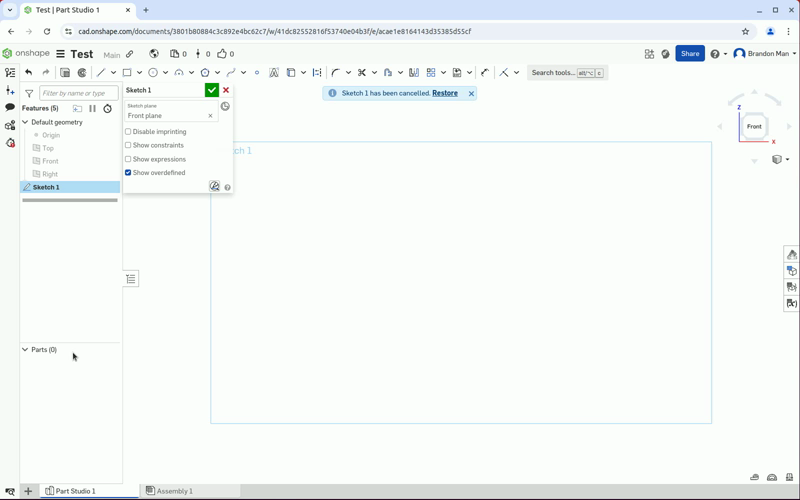
key(y)
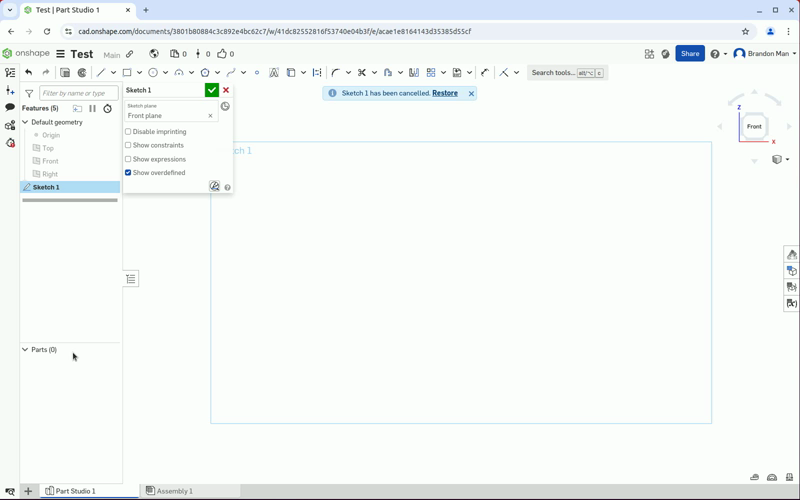
key(l)
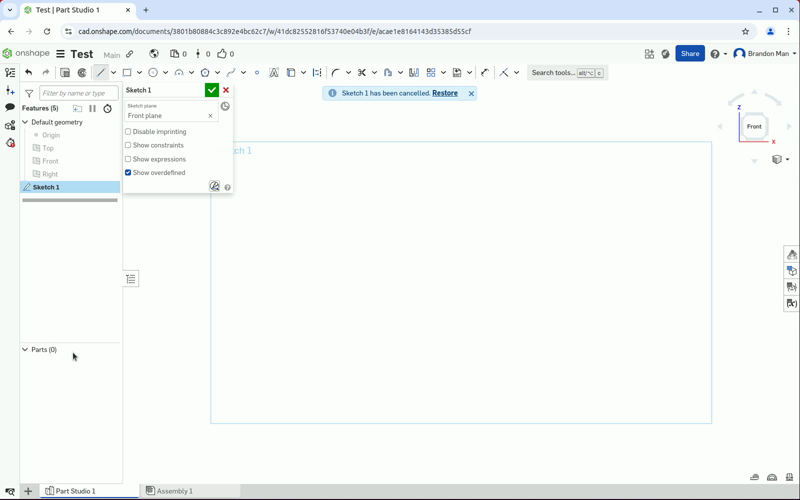
key_down(shift)
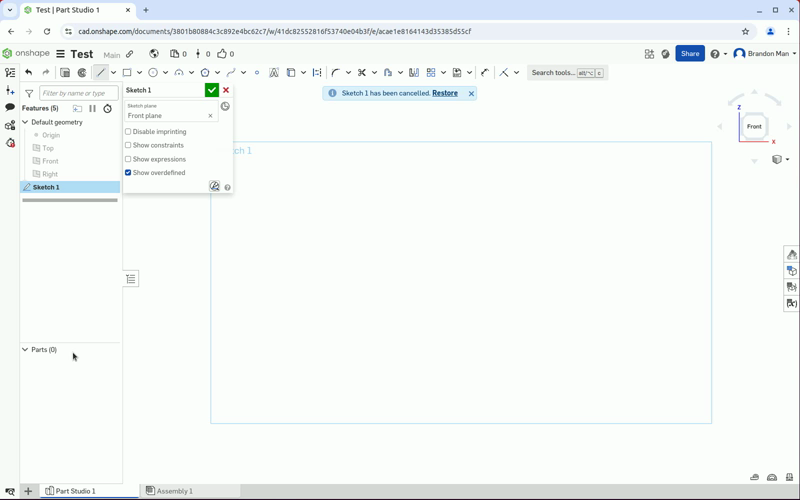
mouse_move(396, 343)
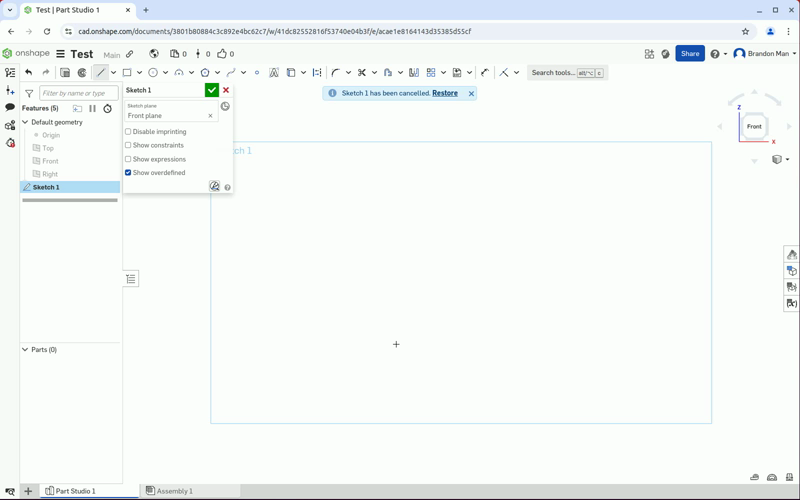
click(396, 343)
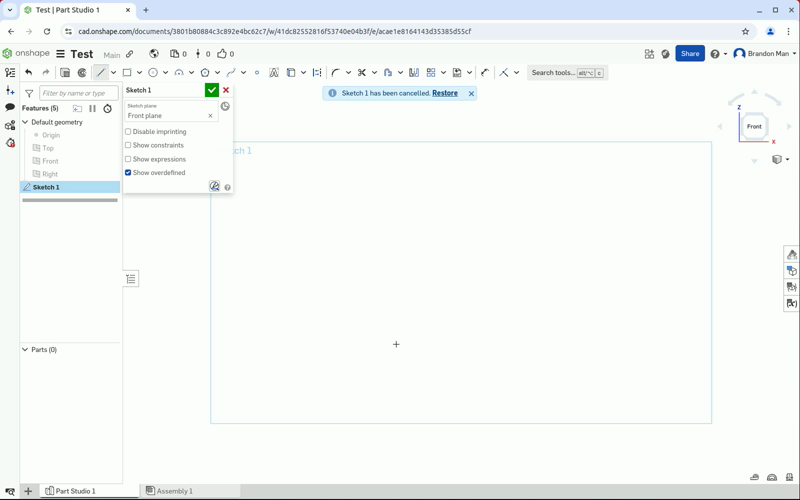
key_up(shift)
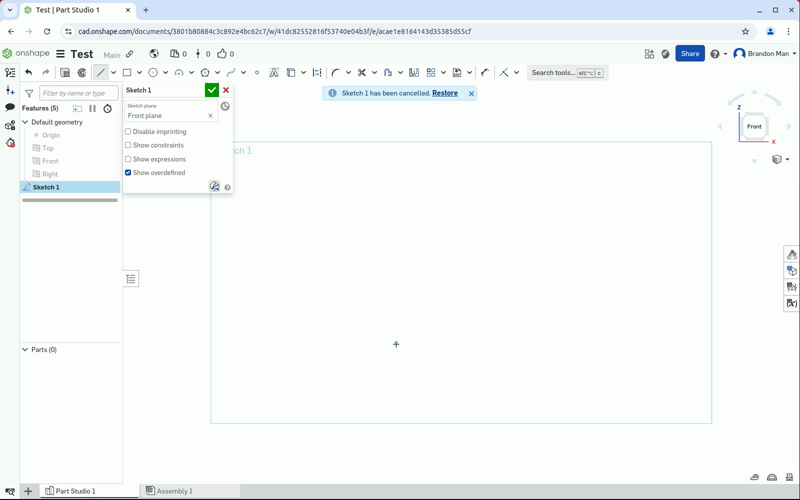
key_down(shift)
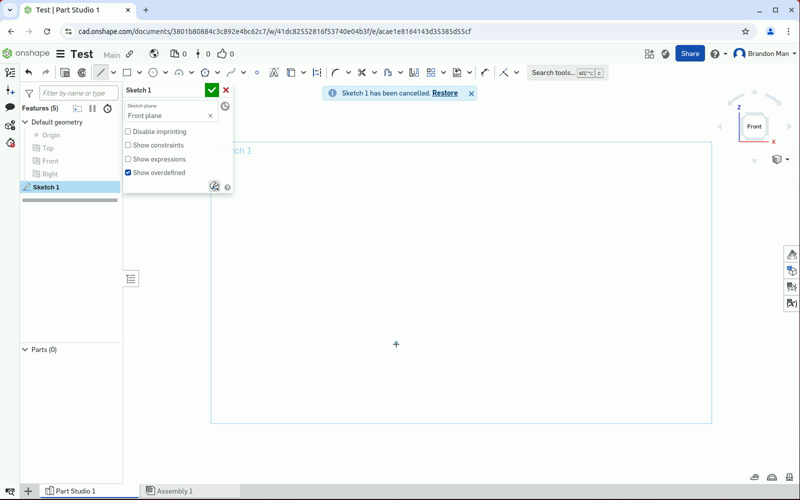
mouse_move(511, 343)
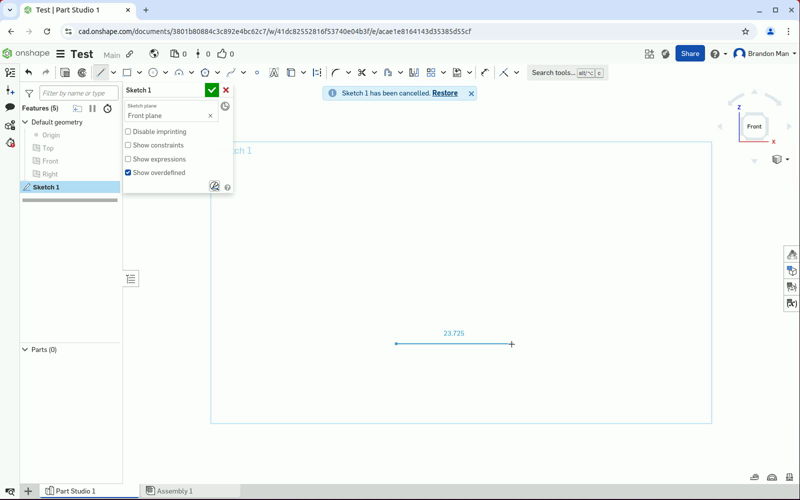
click(511, 343)
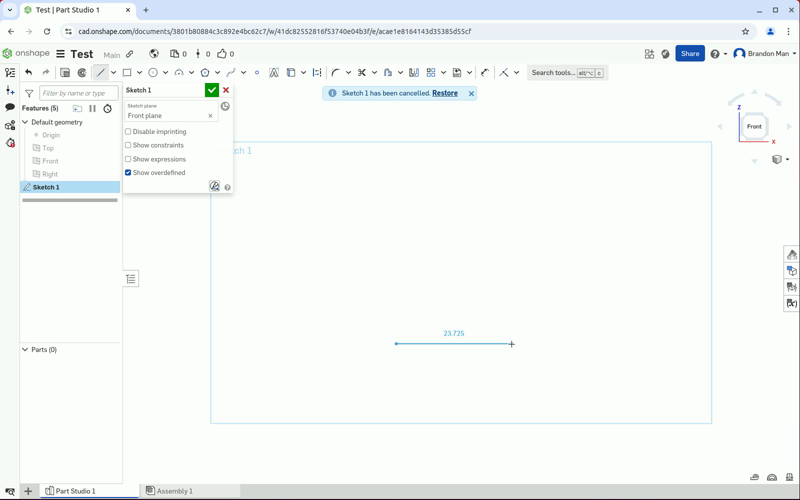
key_up(shift)
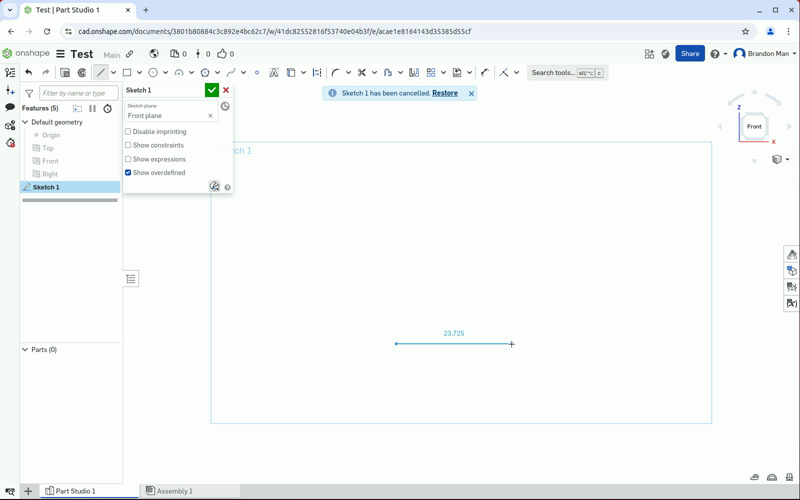
key_down(shift)
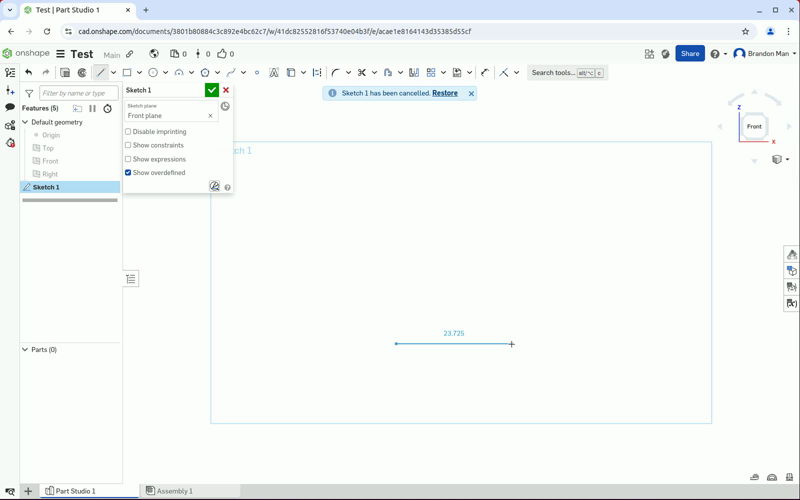
mouse_move(511, 210)
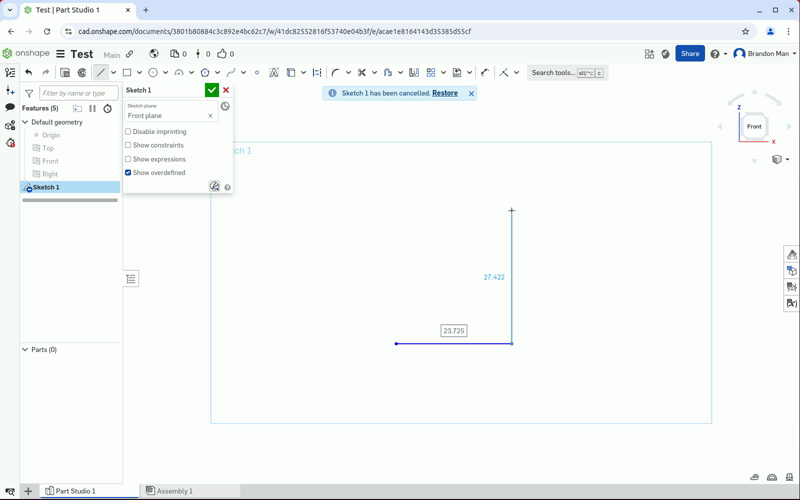
click(511, 210)
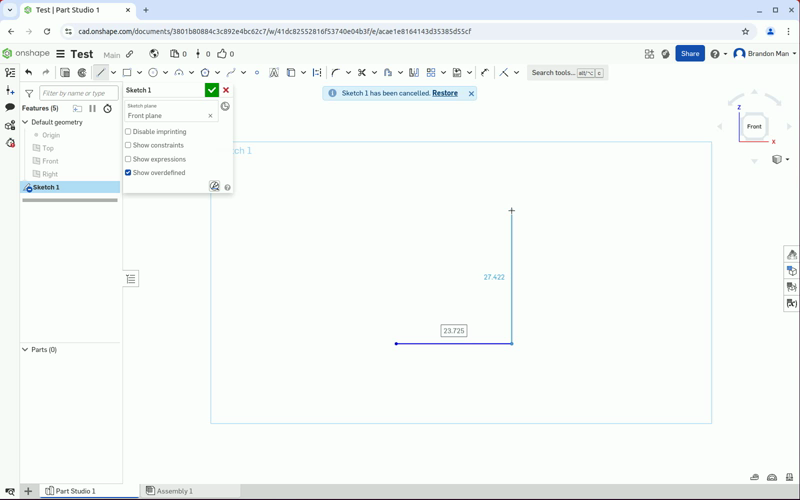
key_up(shift)
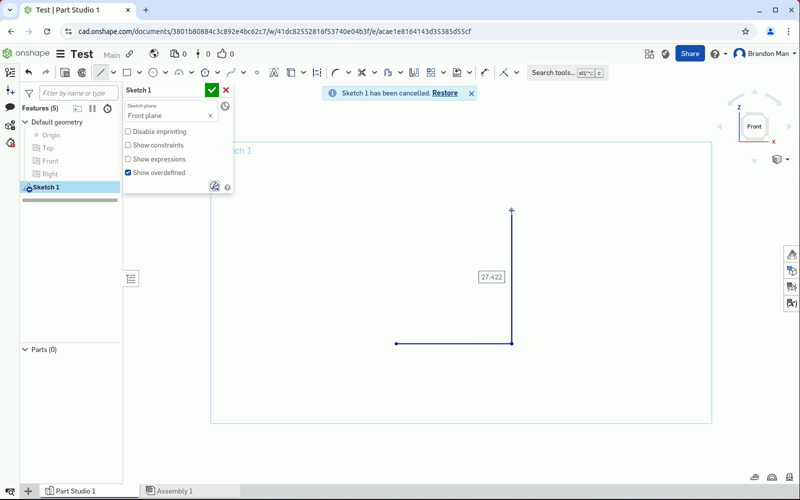
key_down(shift)
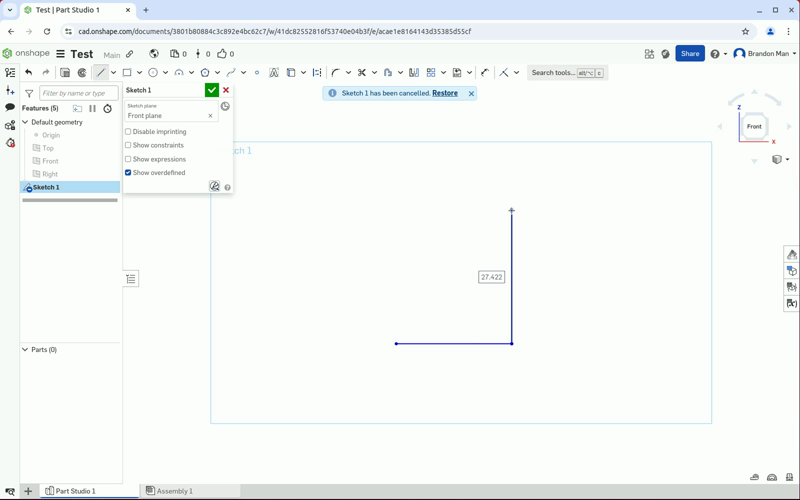
mouse_move(396, 210)
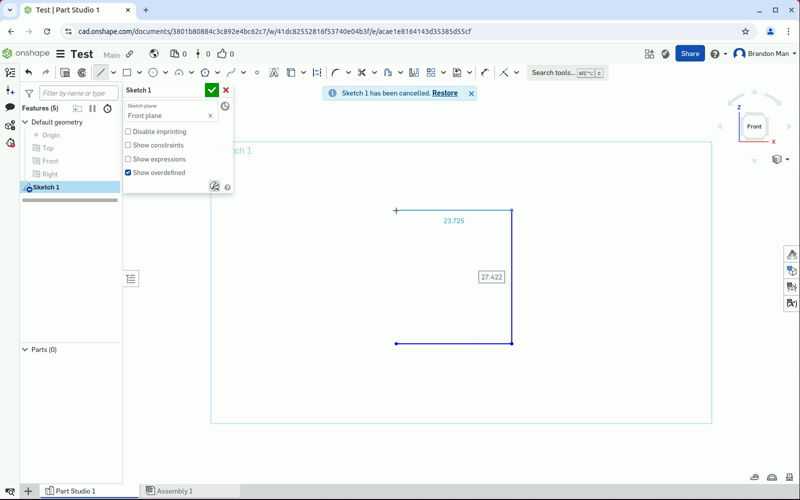
click(396, 210)
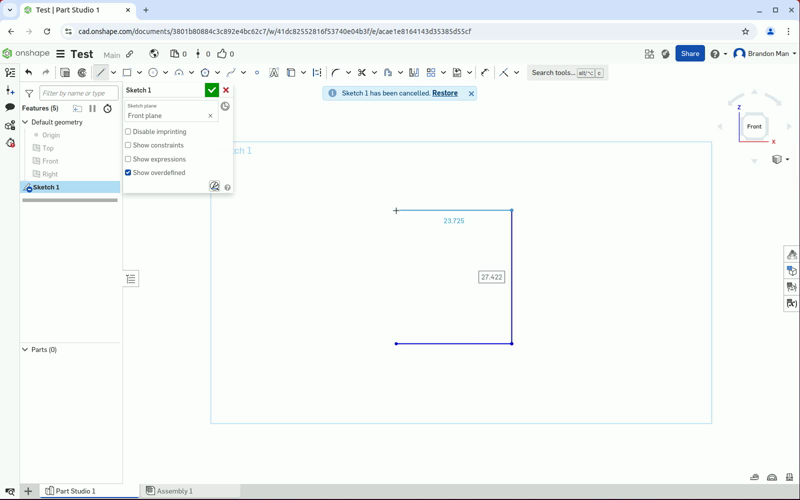
key_up(shift)
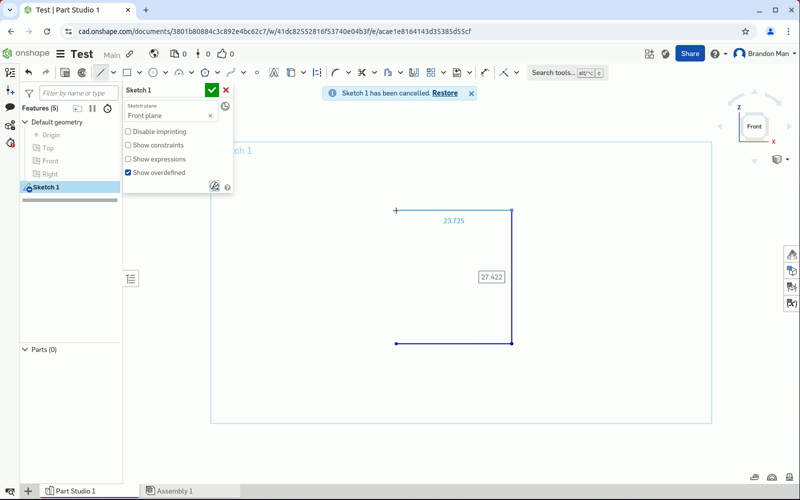
key_down(shift)
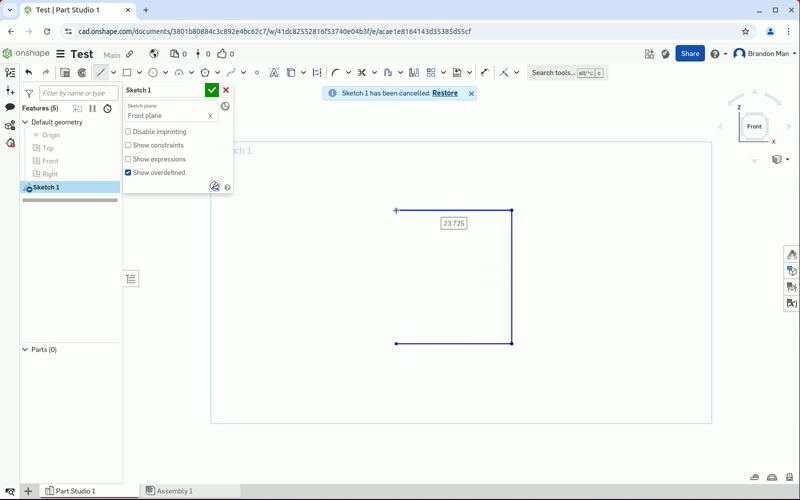
mouse_move(396, 343)
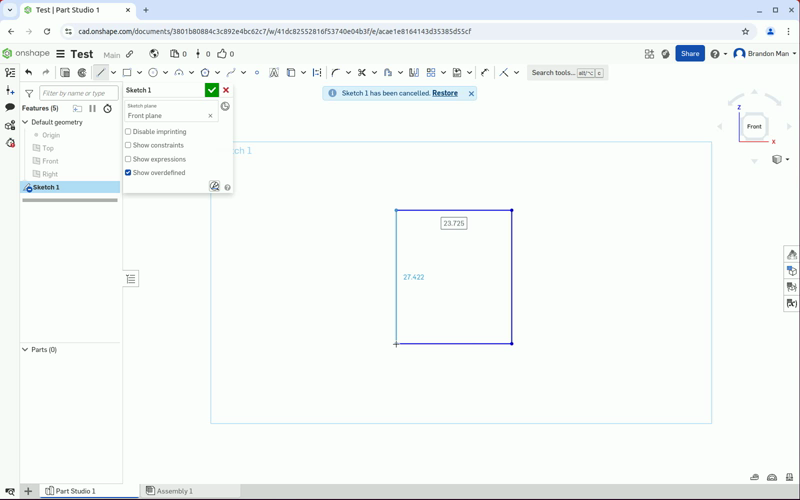
key_up(shift)
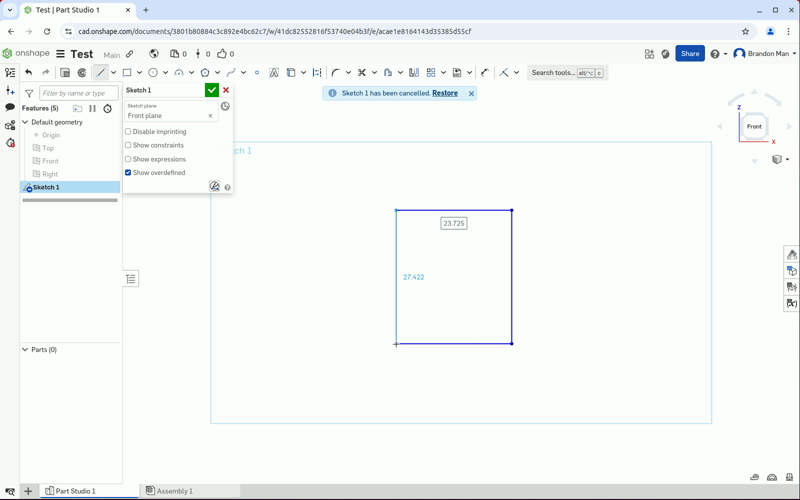
click(396, 343)
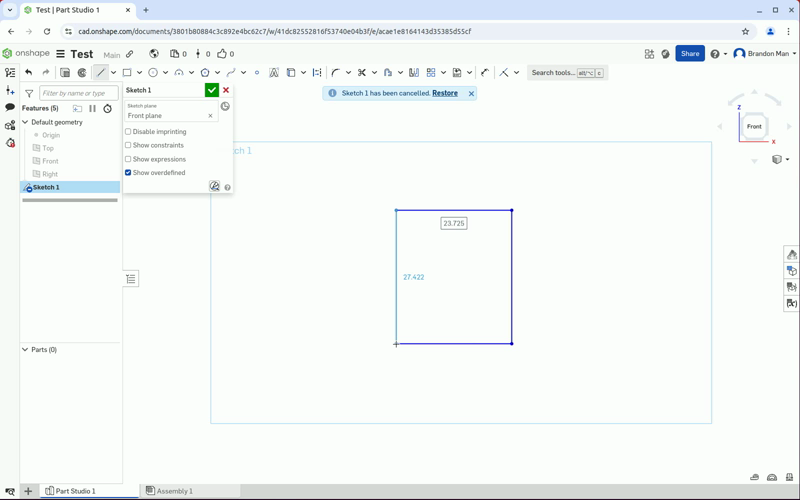
key(esc)
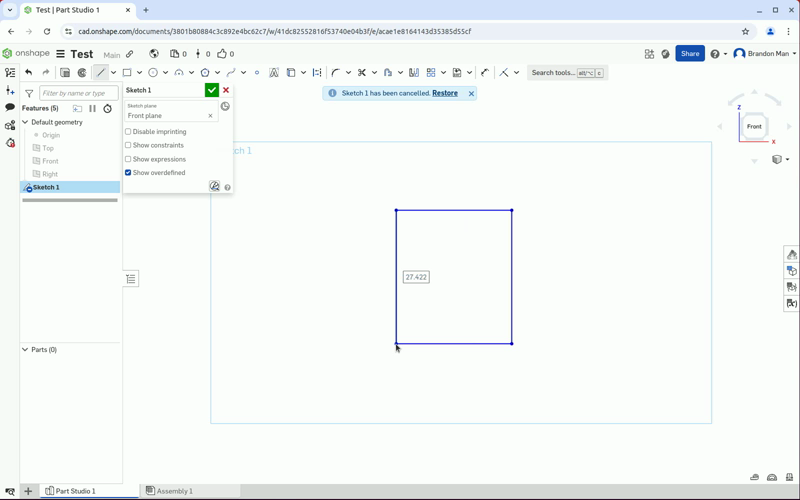
mouse_move(497, 234)
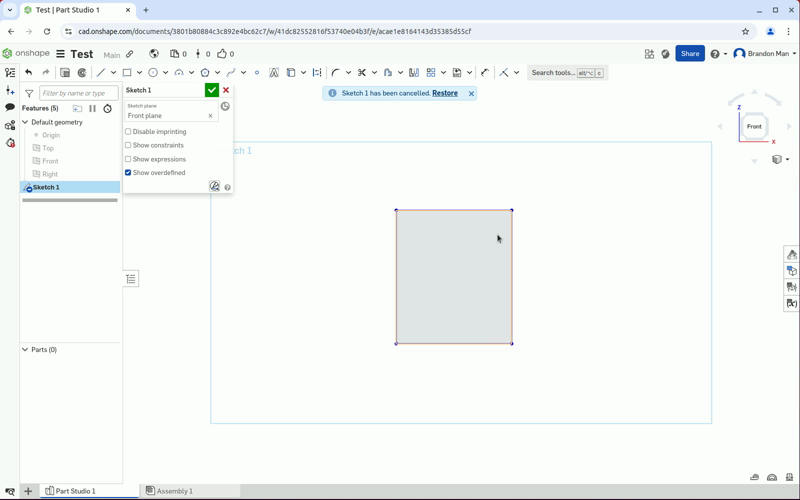
click(497, 234)
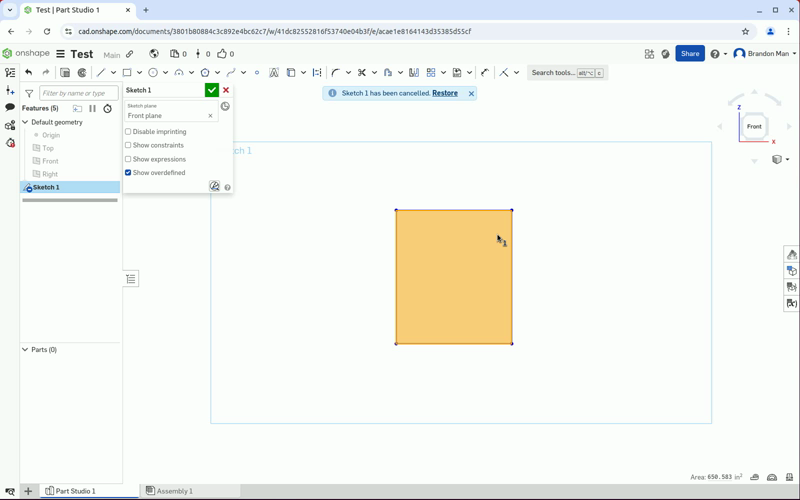
mouse_move(73, 352)
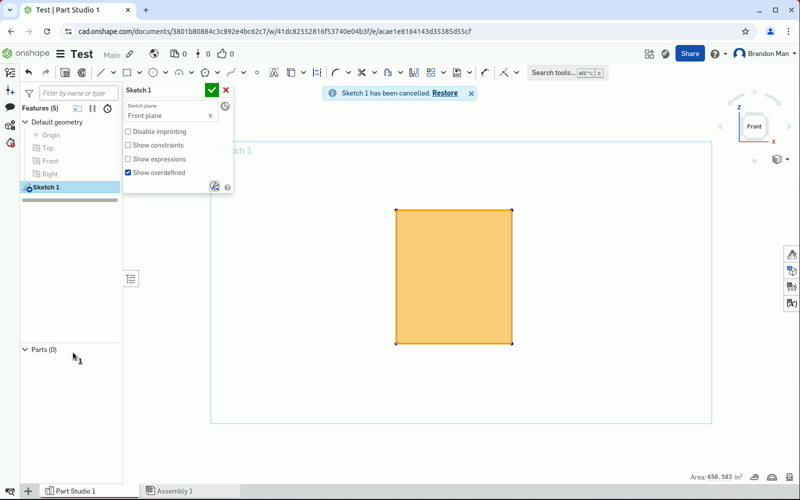
key(shift+y)
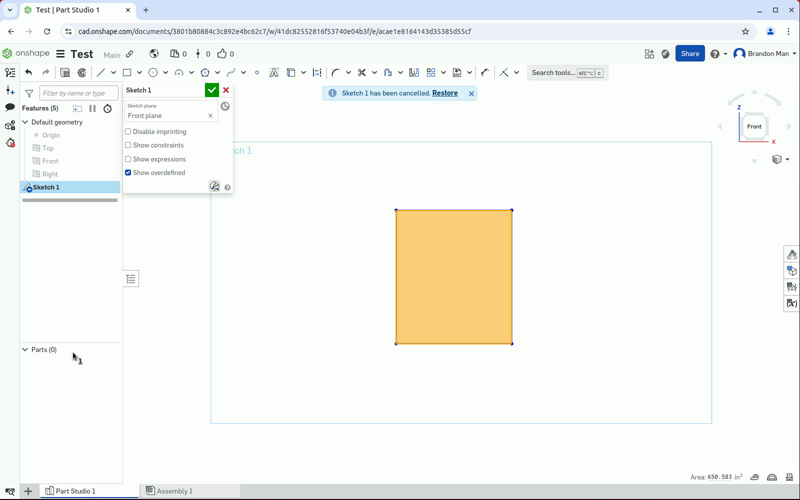
key(shift+e)
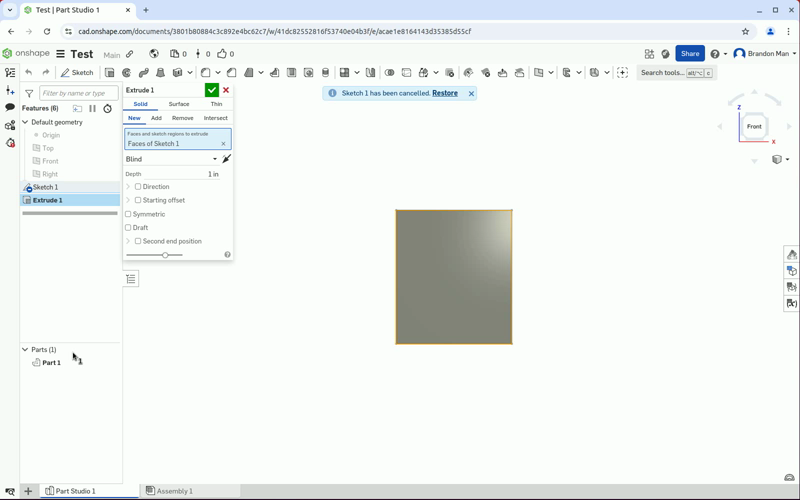
mouse_move(143, 106)
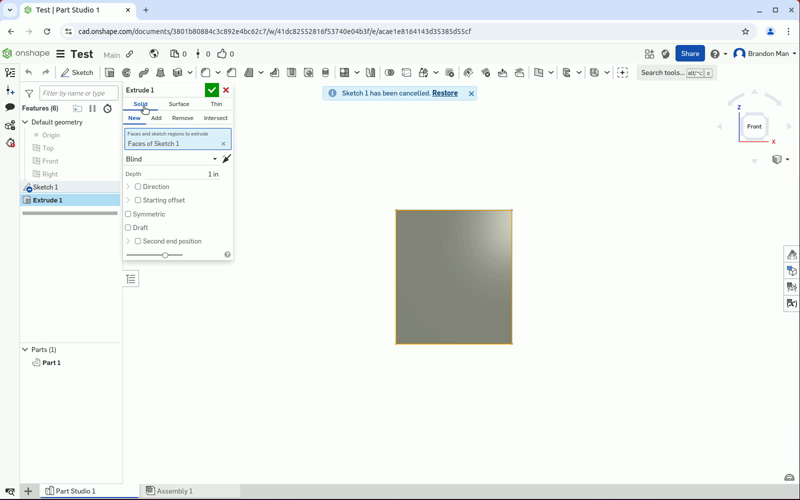
click(143, 106)
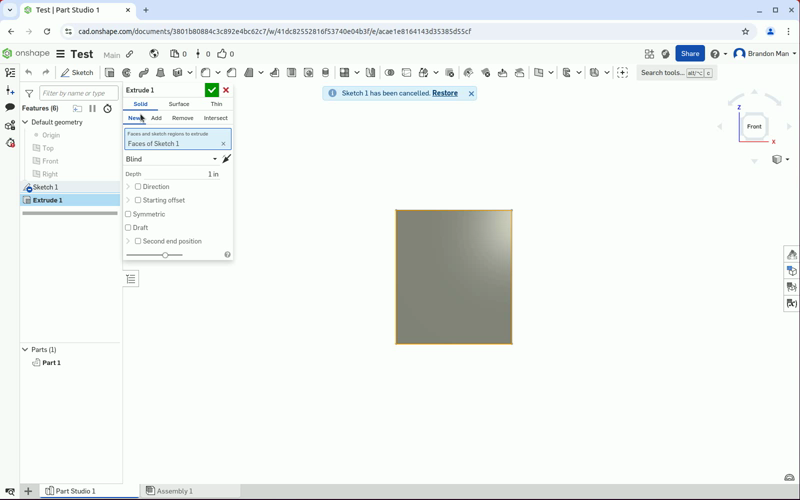
mouse_move(137, 120)
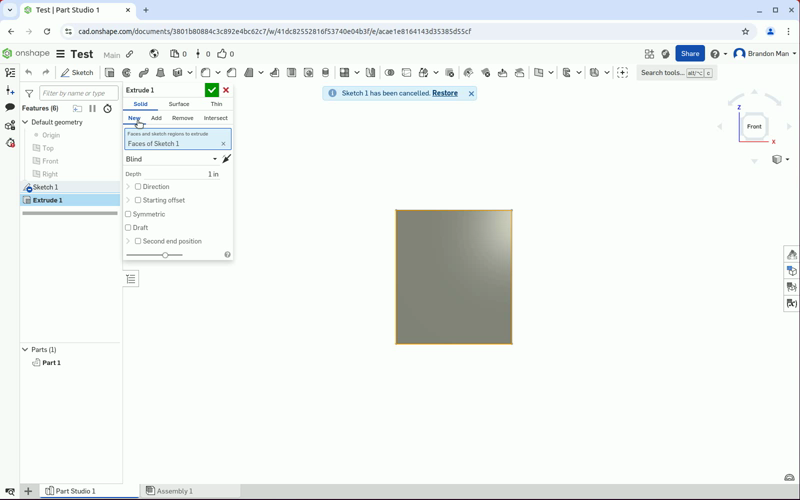
click(137, 120)
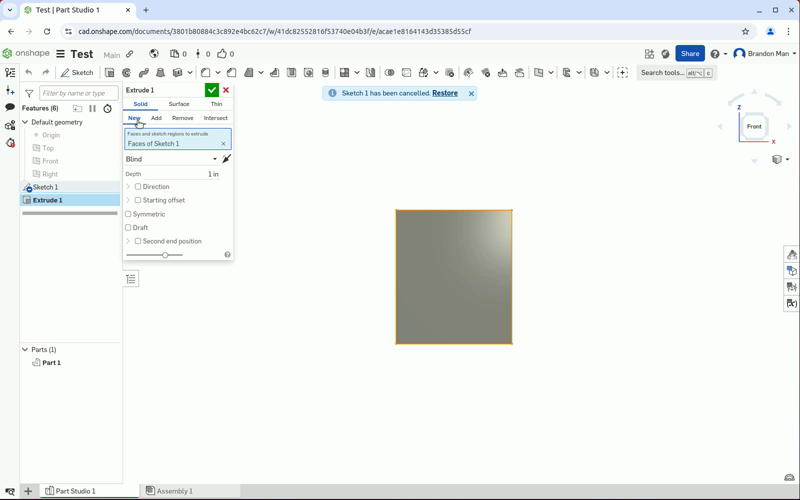
key(tab, 4)
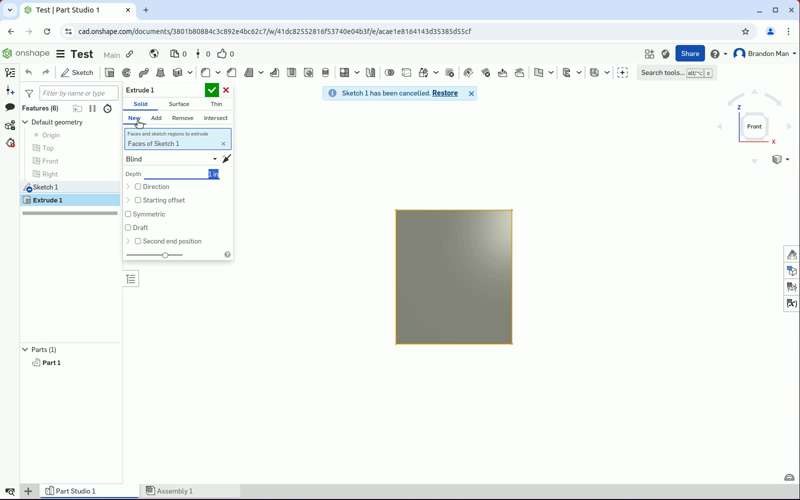
text(23.108)
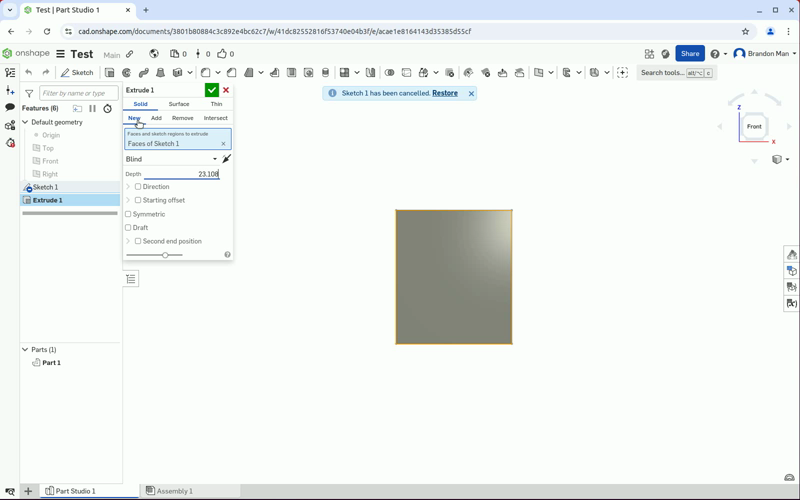
key(enter)
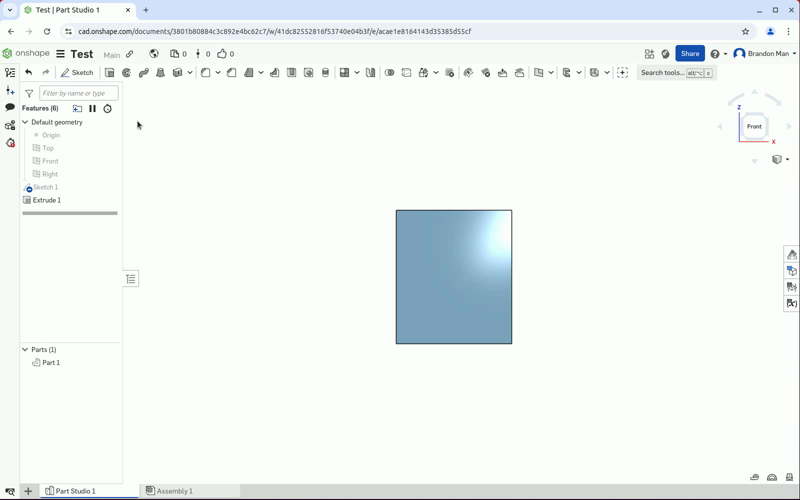
key(shift+h)
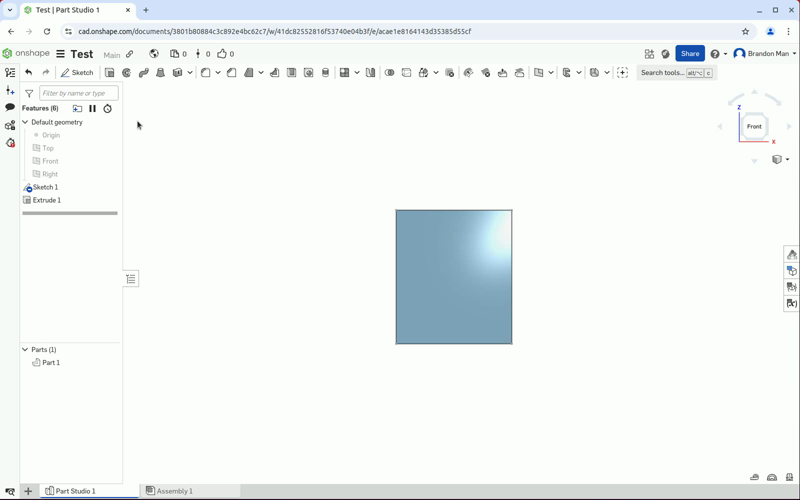
key(shift+h)
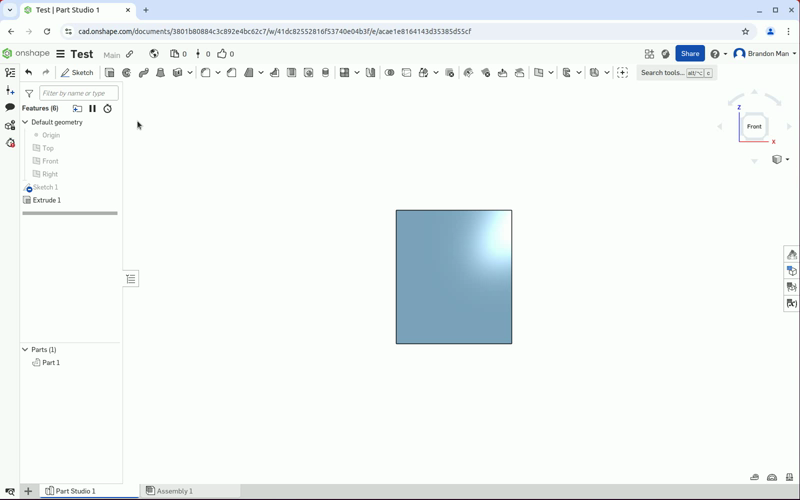
mouse_move(73, 189)
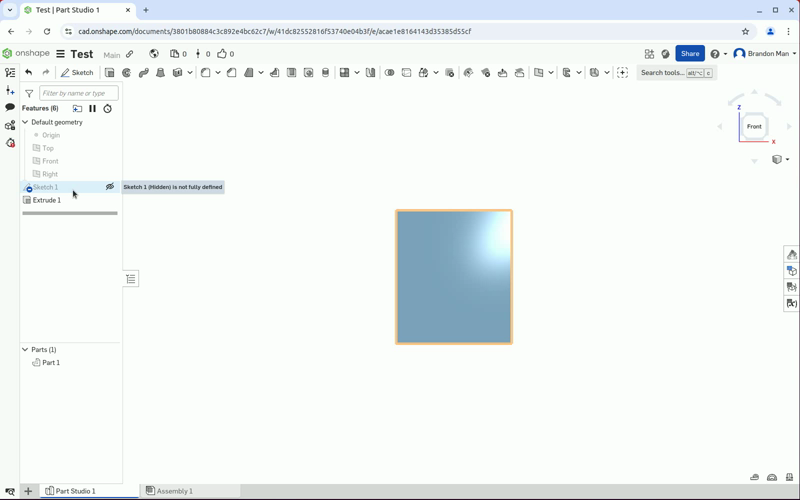
click(73, 189)
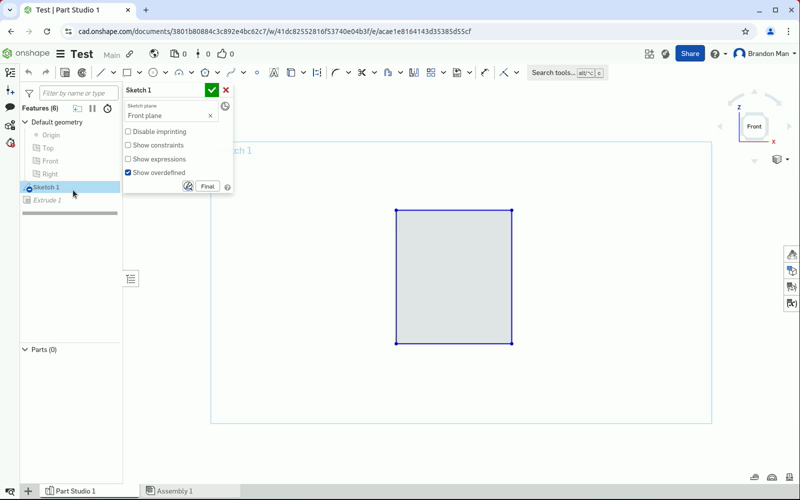
mouse_move(229, 92)
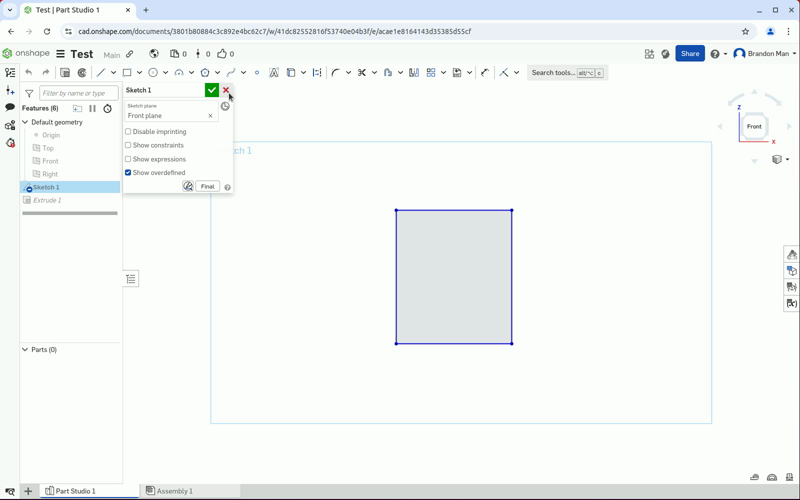
click(229, 92)
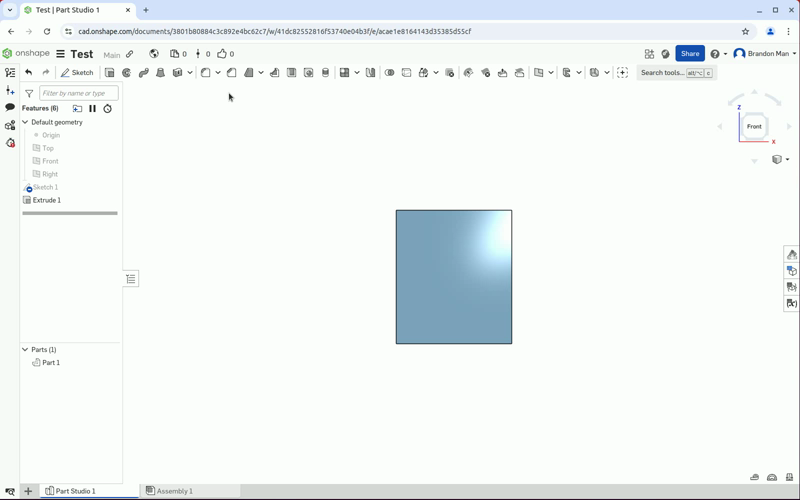
mouse_move(541, 75)
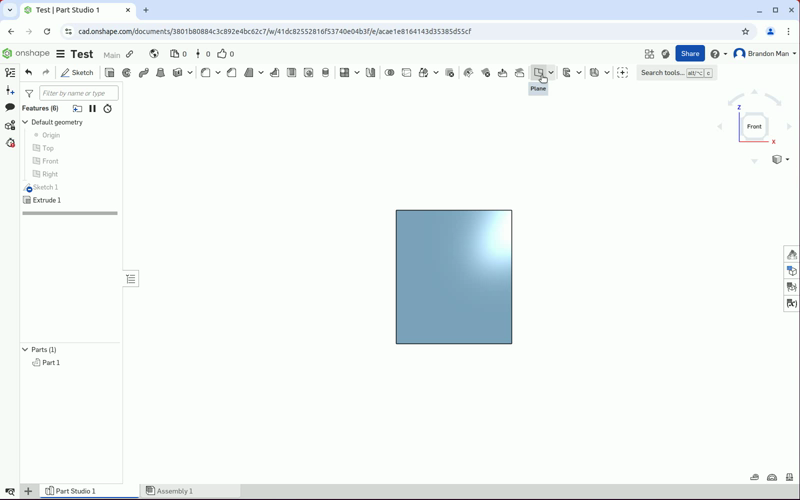
click(541, 75)
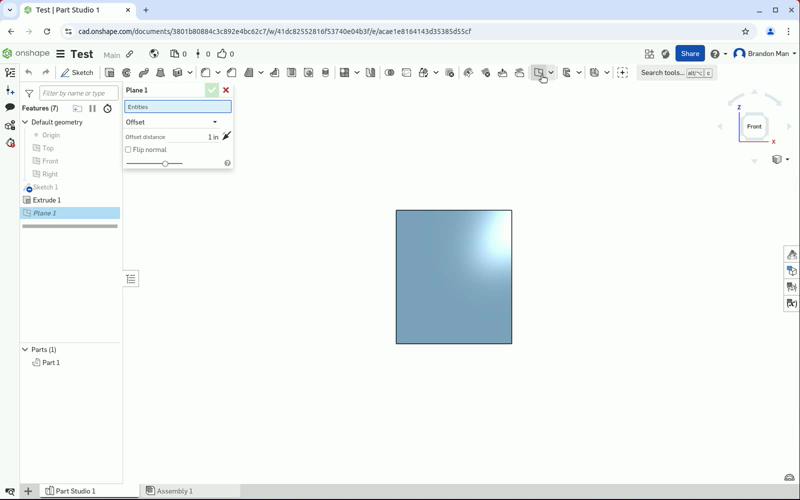
mouse_move(73, 163)
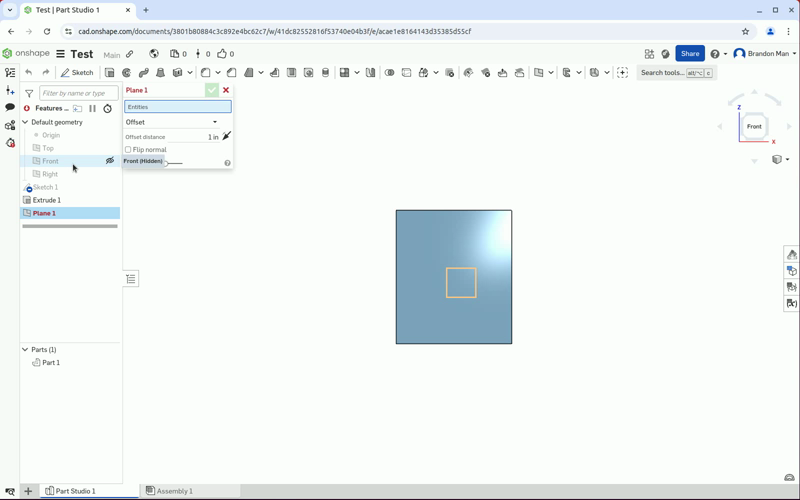
click(73, 163)
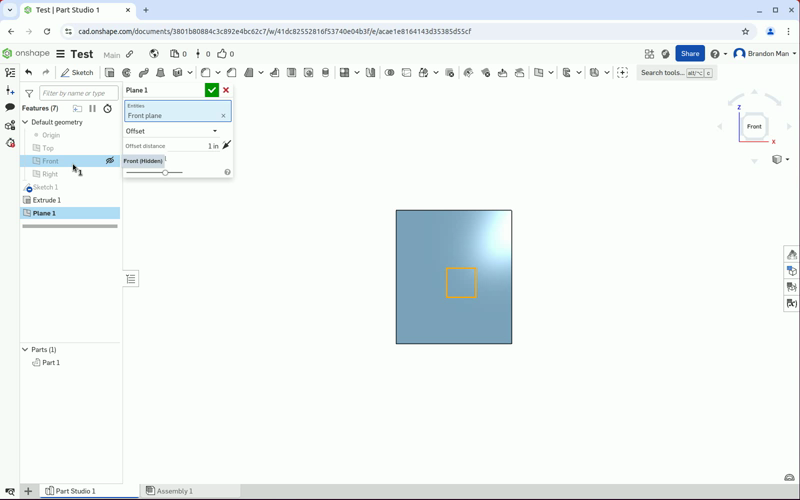
key(tab, 2)
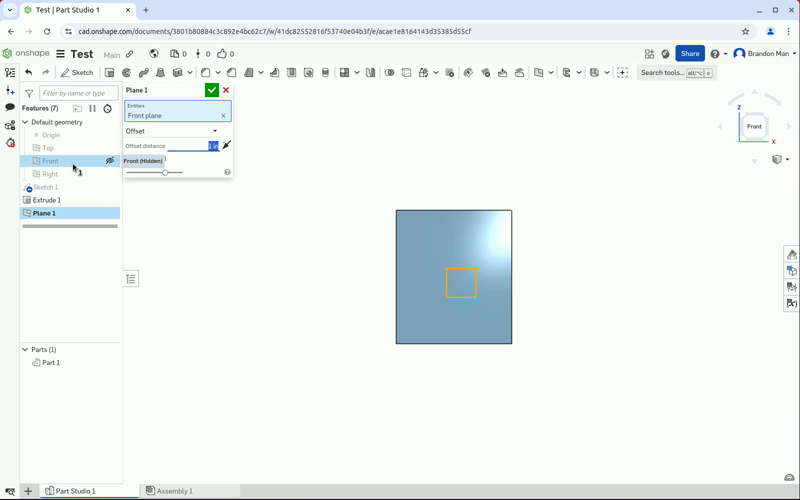
text(23.108)
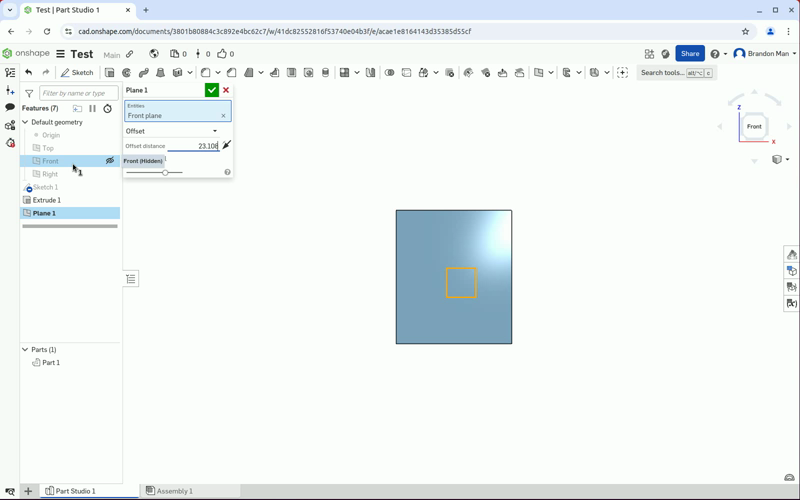
key(enter, 2)
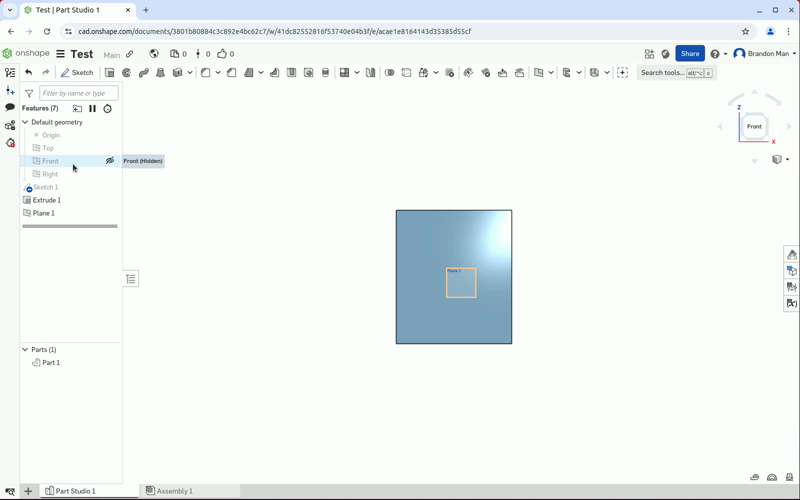
key(shift+s)
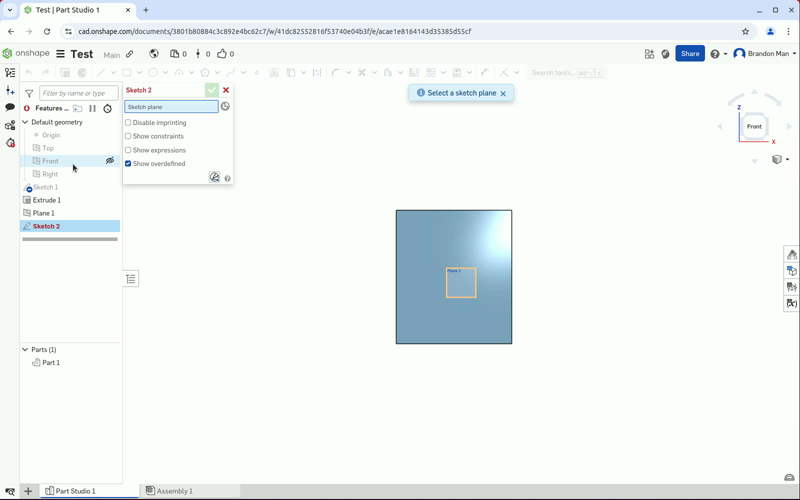
mouse_move(73, 215)
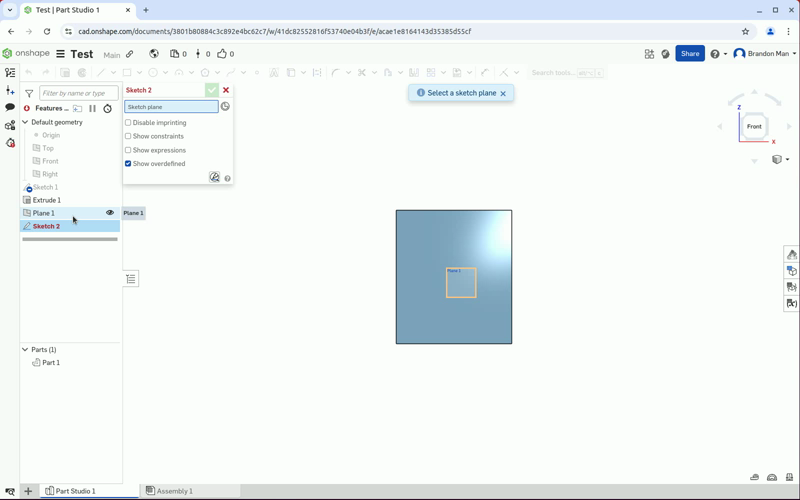
click(73, 215)
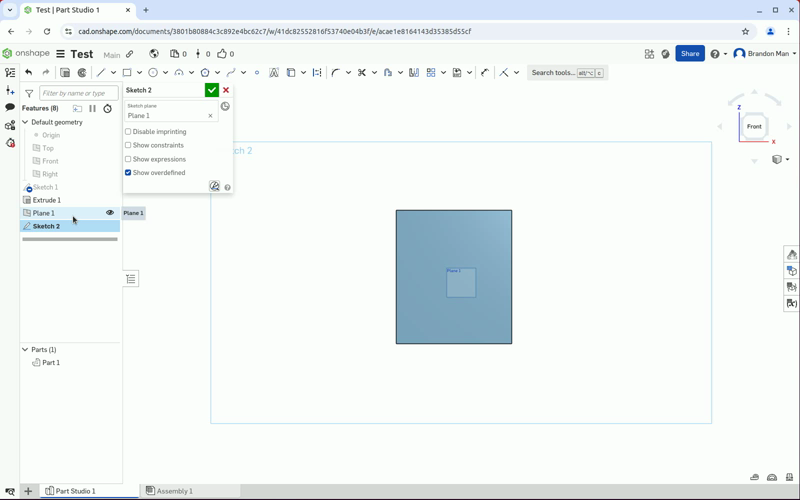
mouse_move(73, 352)
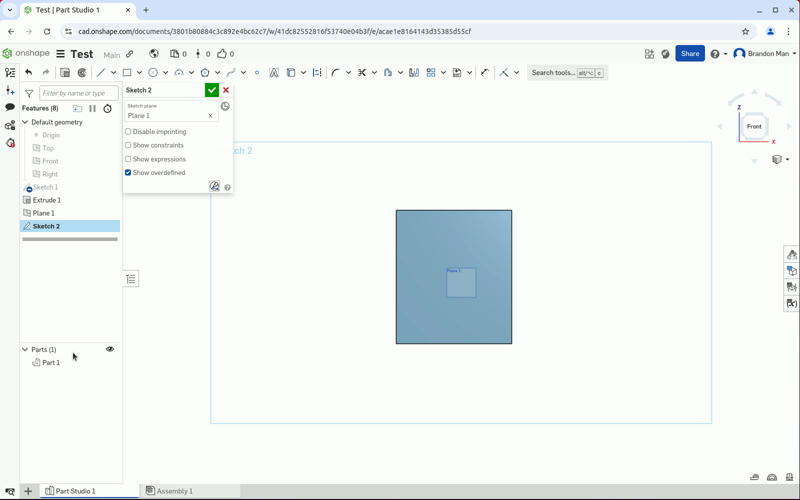
key(y)
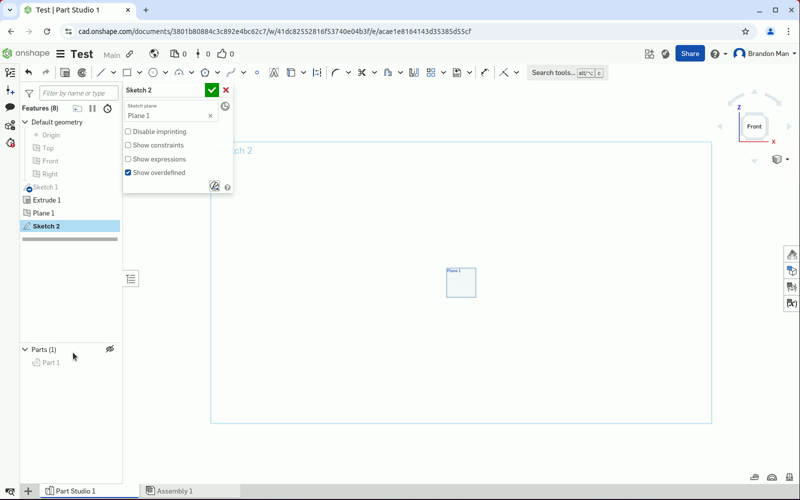
key(c)
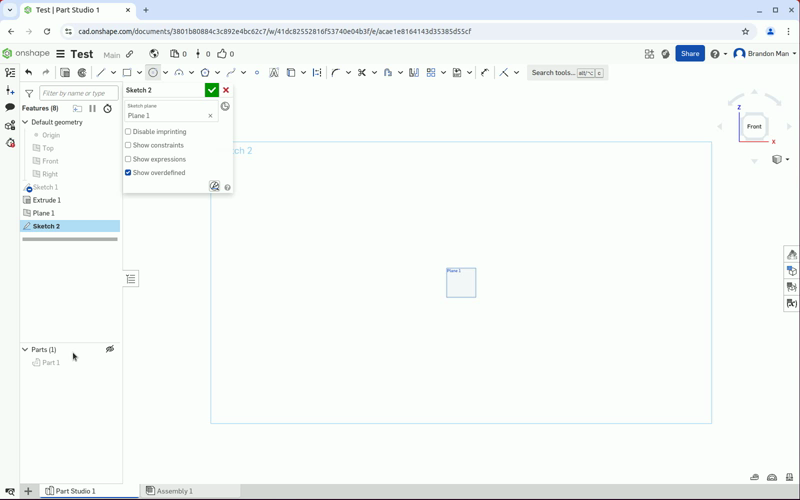
key_down(shift)
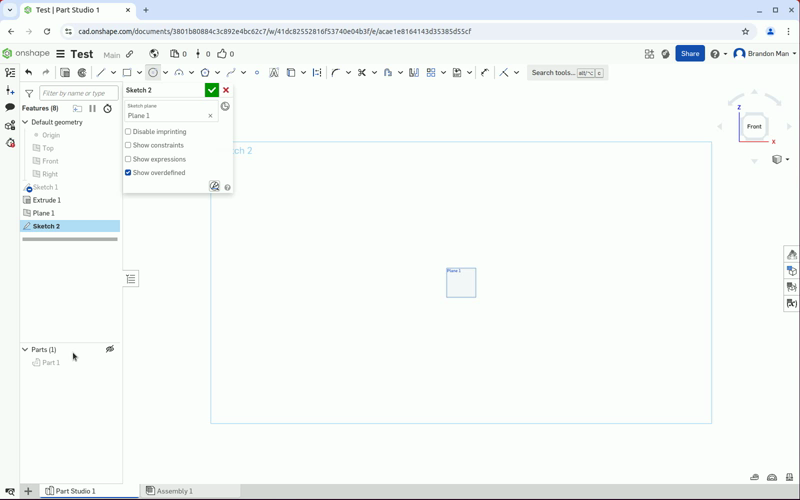
mouse_move(461, 268)
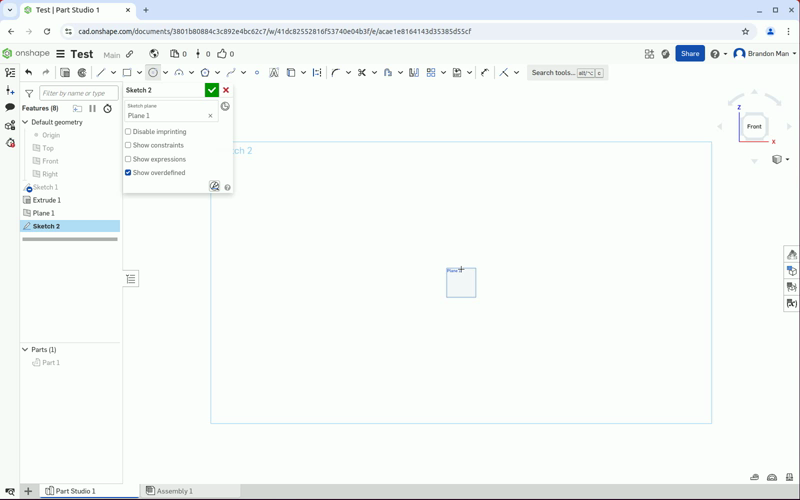
click(461, 268)
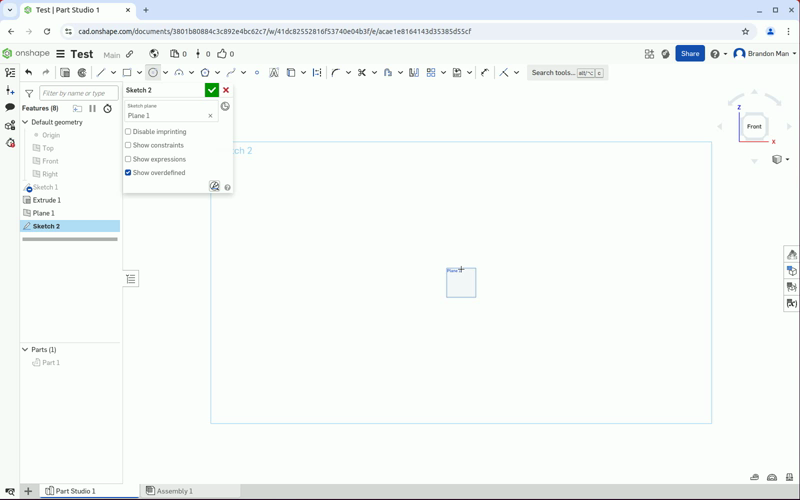
key_up(shift)
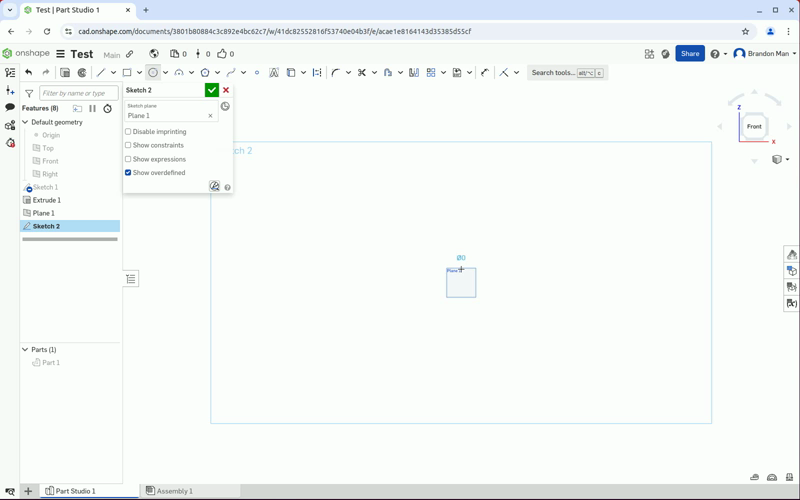
mouse_move(506, 268)
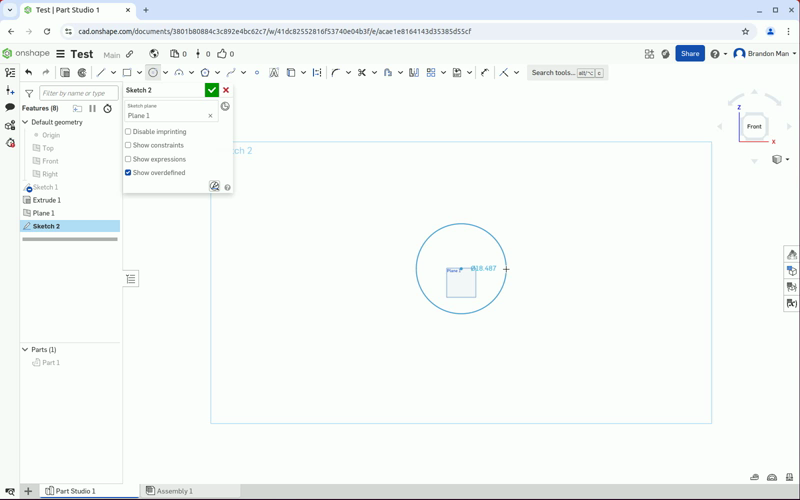
click(506, 268)
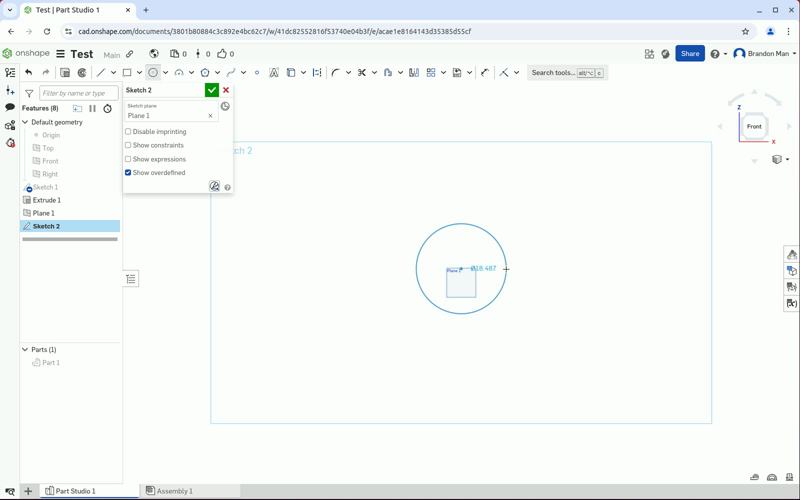
key(esc)
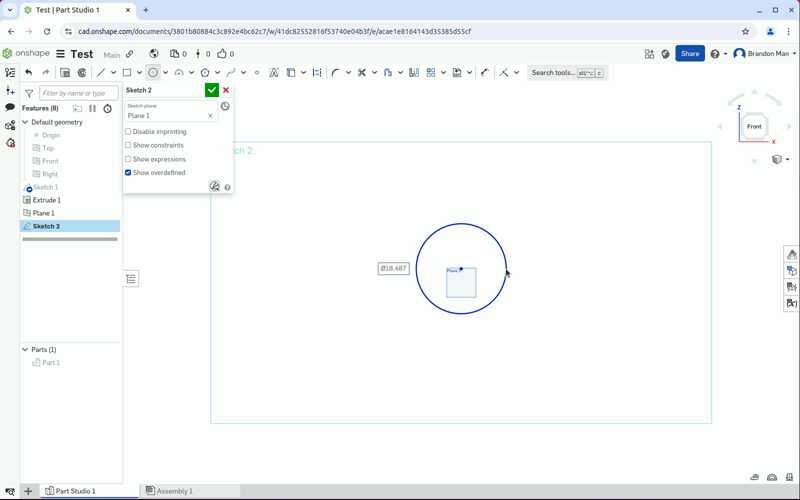
mouse_move(469, 234)
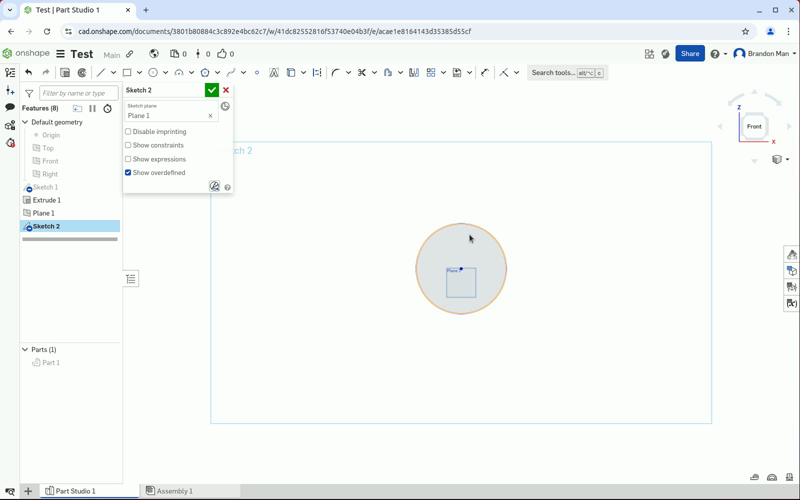
click(469, 234)
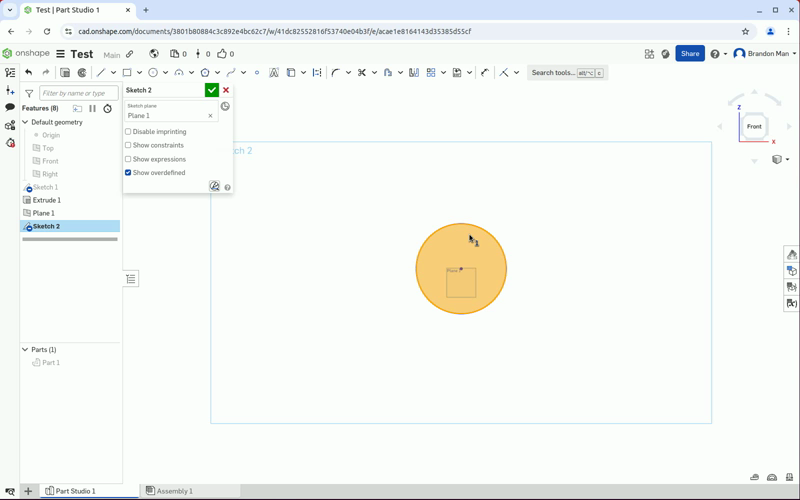
mouse_move(73, 352)
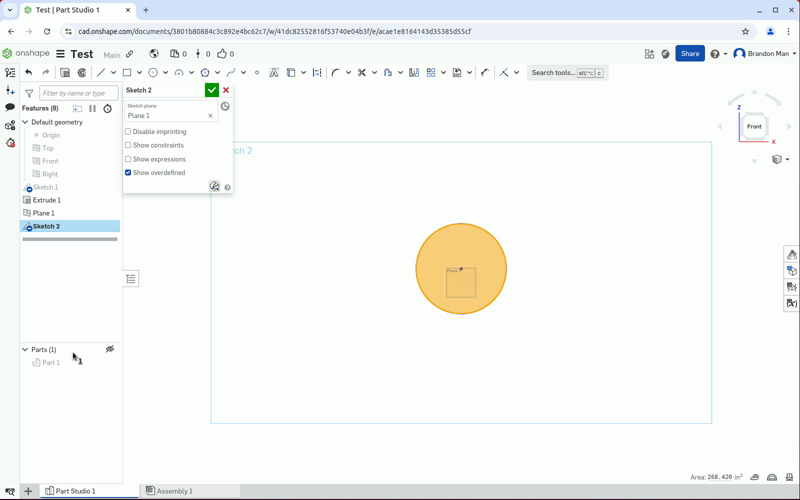
key(shift+y)
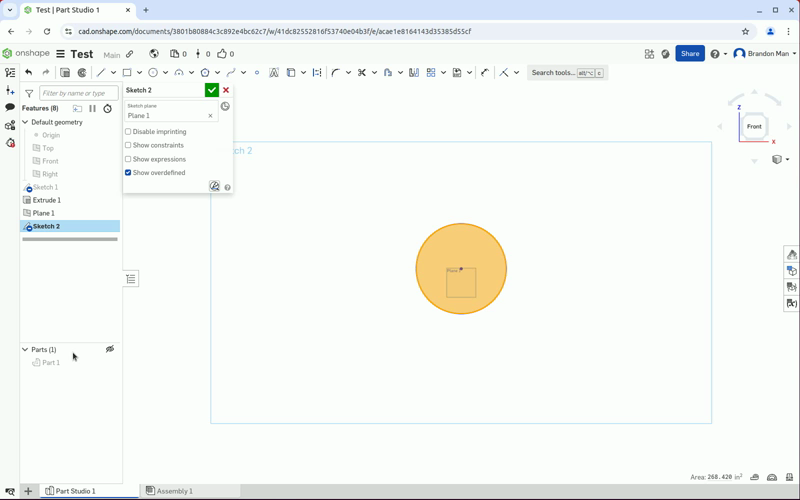
key(shift+e)
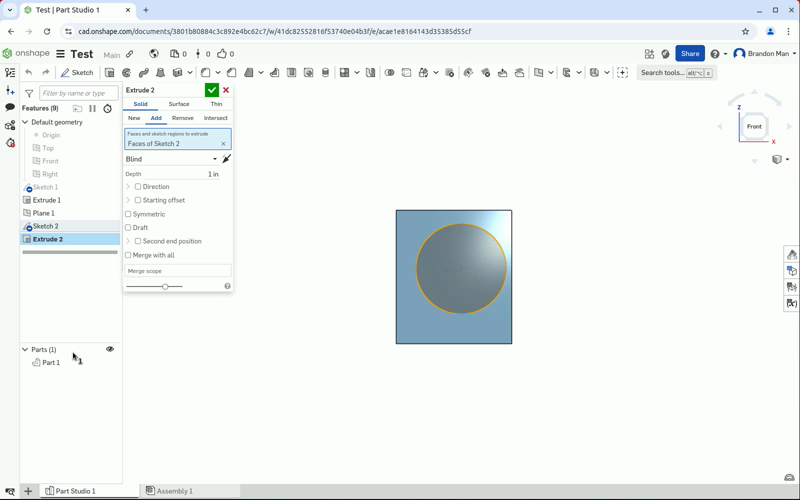
mouse_move(143, 106)
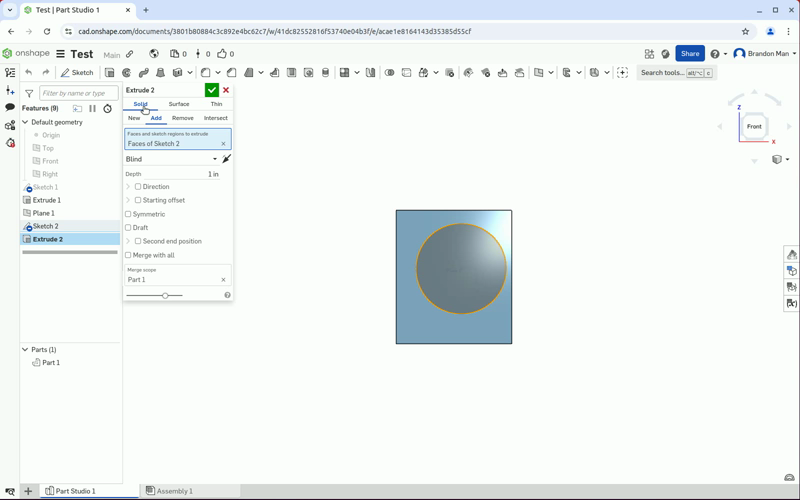
click(143, 106)
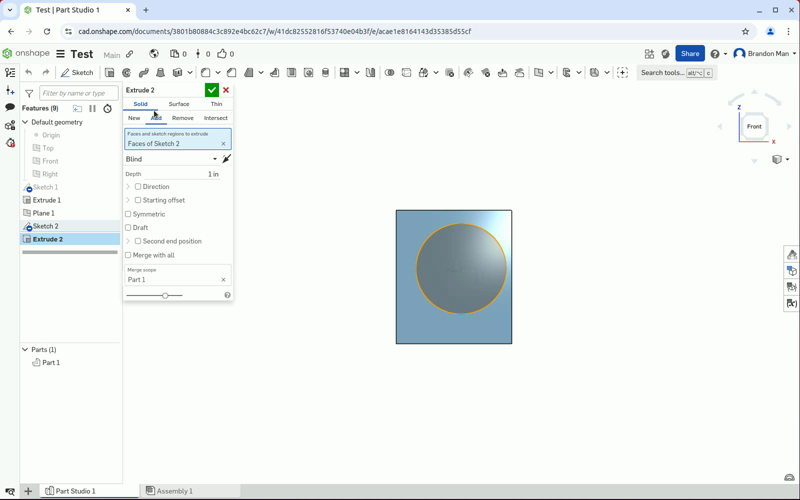
mouse_move(186, 120)
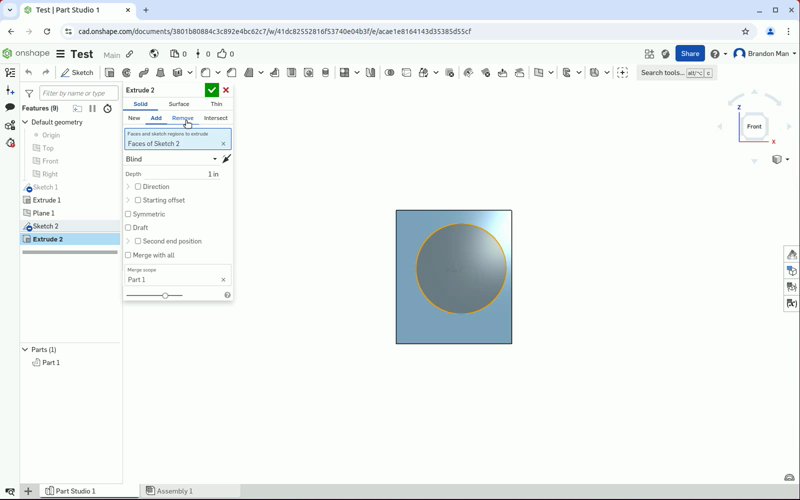
click(186, 120)
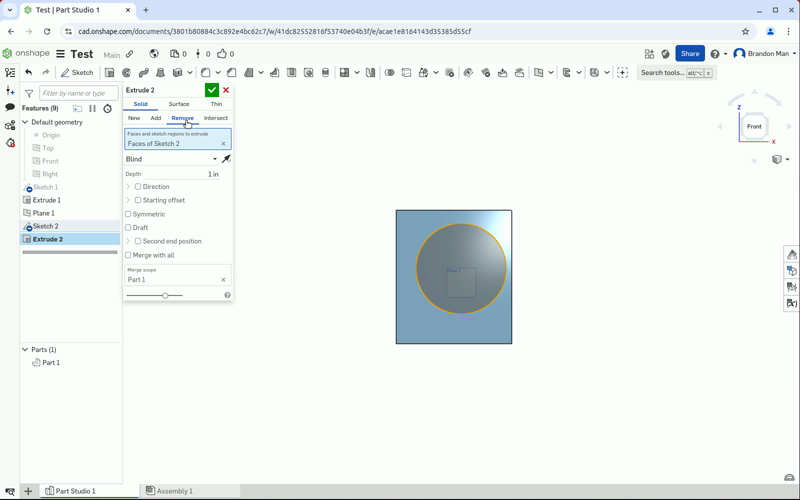
key(tab, 4)
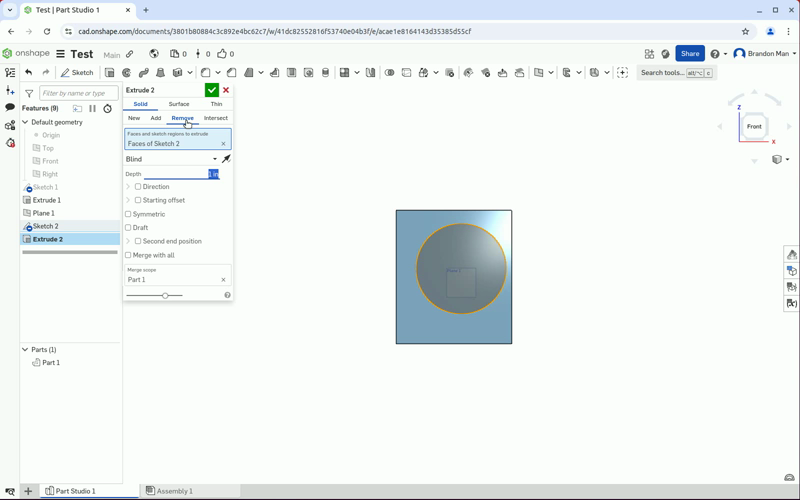
text(6.981)
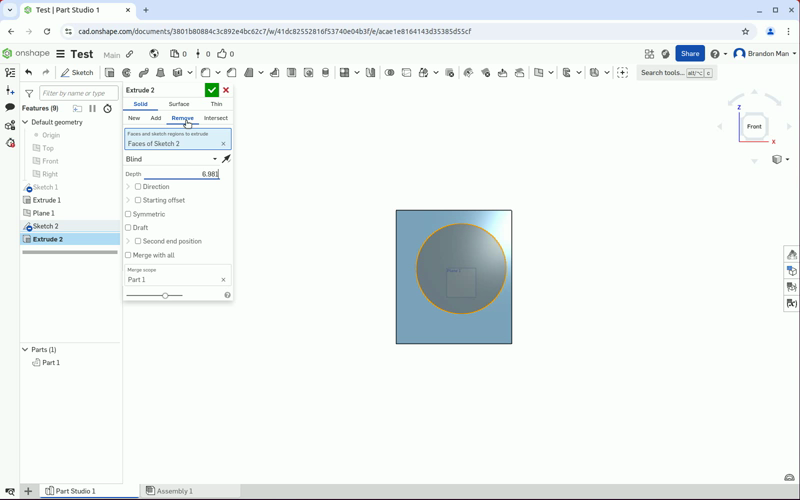
key(tab, 6)
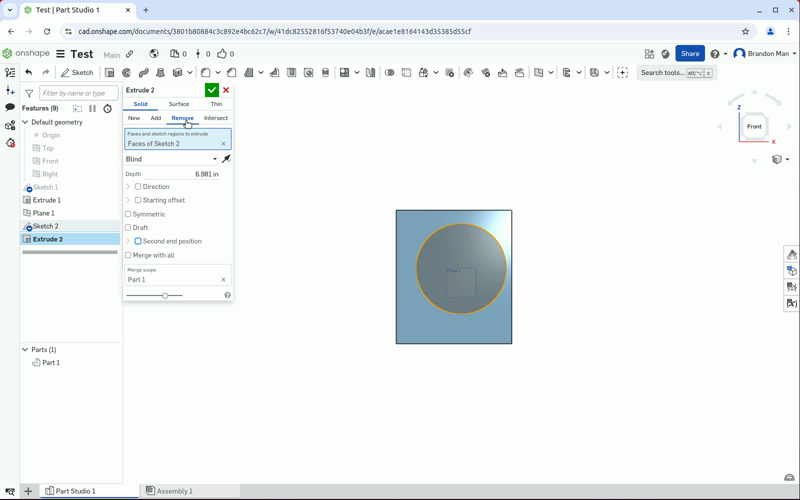
key(space)
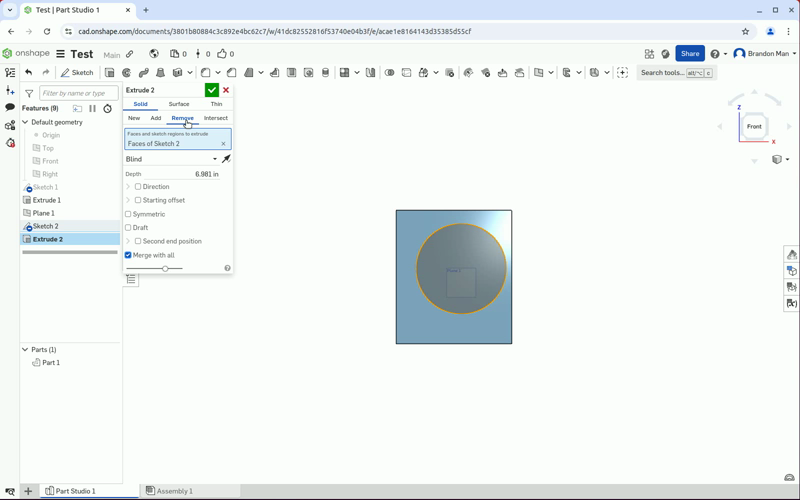
key(enter)
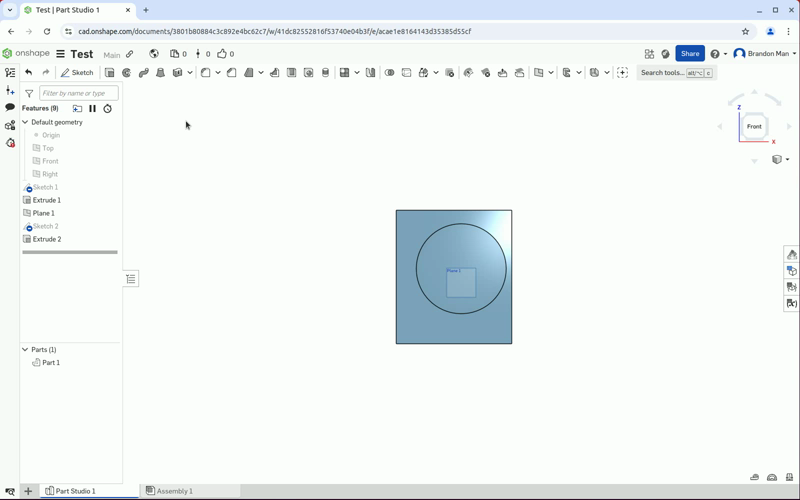
key(shift+h)
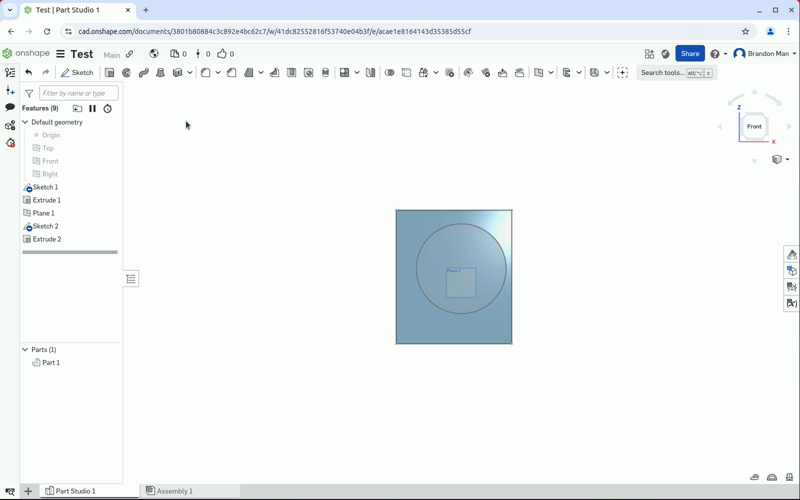
key(shift+h)
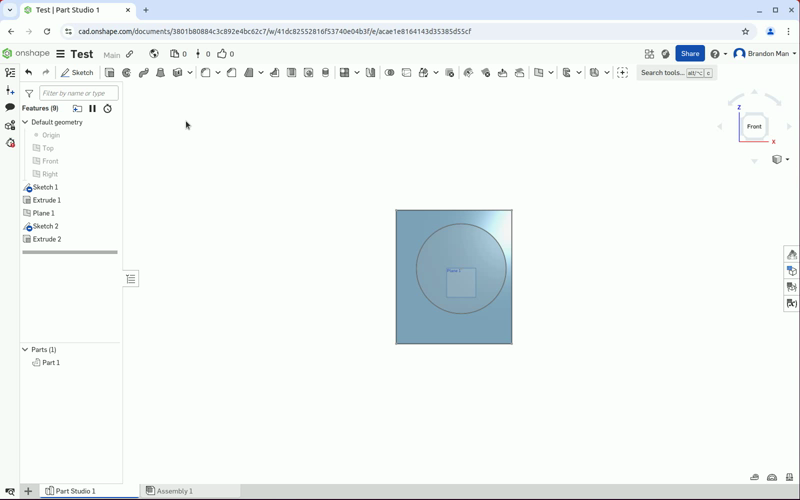
key(shift+7)
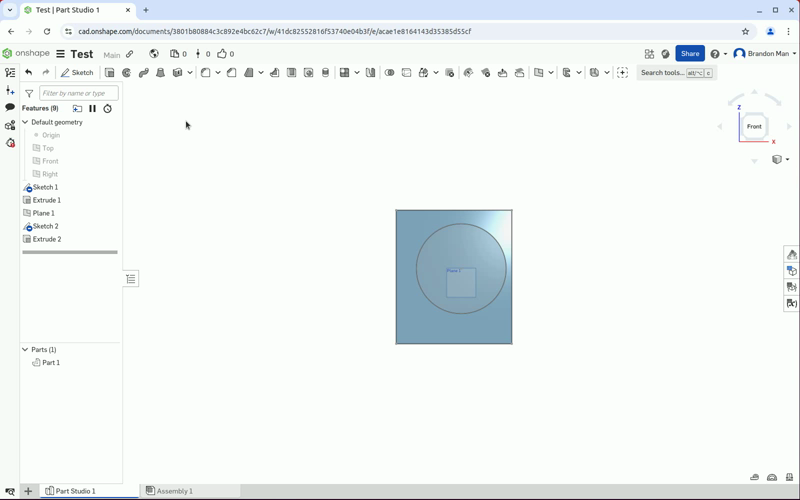
key(left, 2)
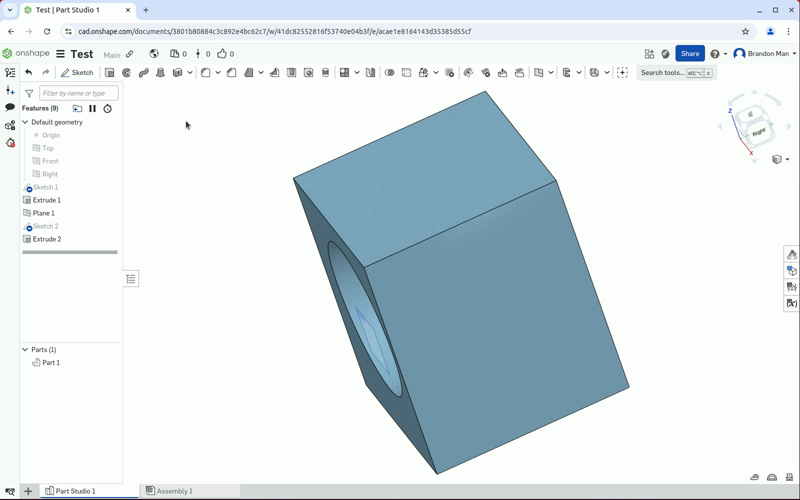
key(down, 2)
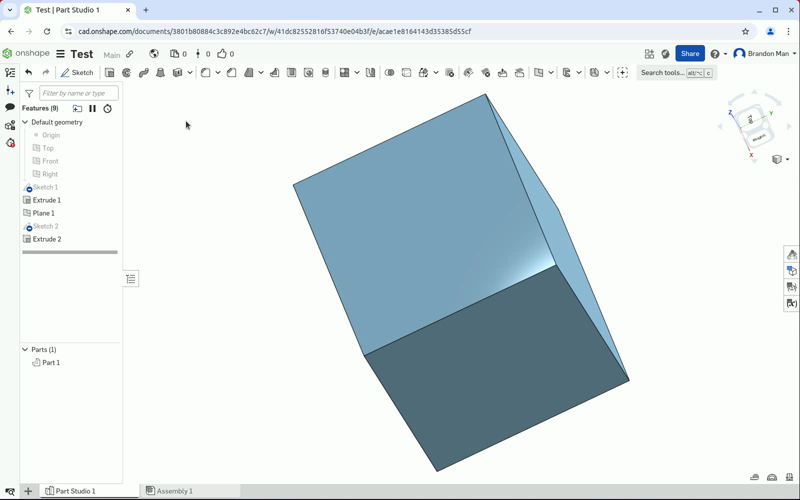
key(up, 2)
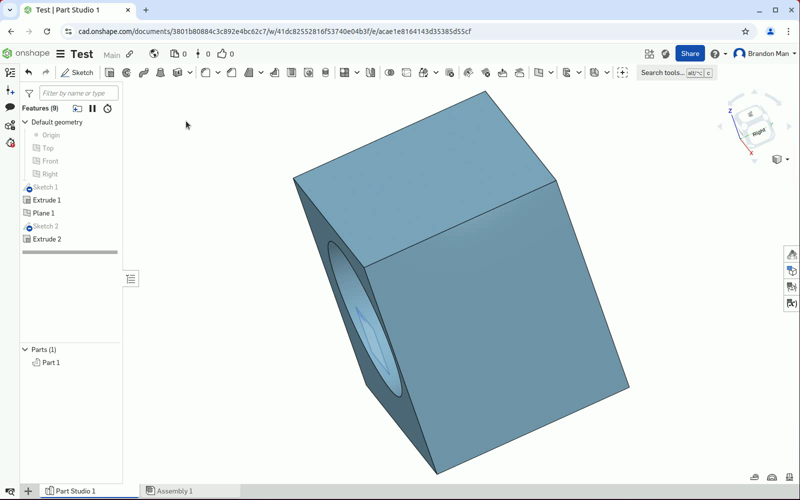
key(right, 2)
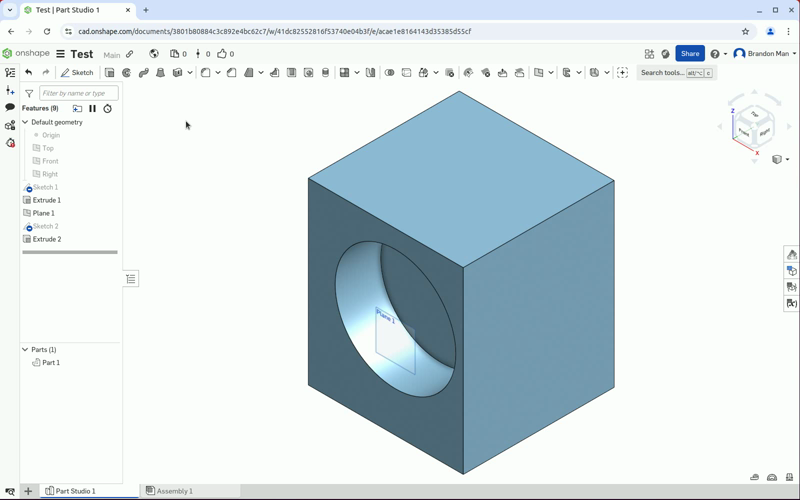
mouse_move(73, 189)
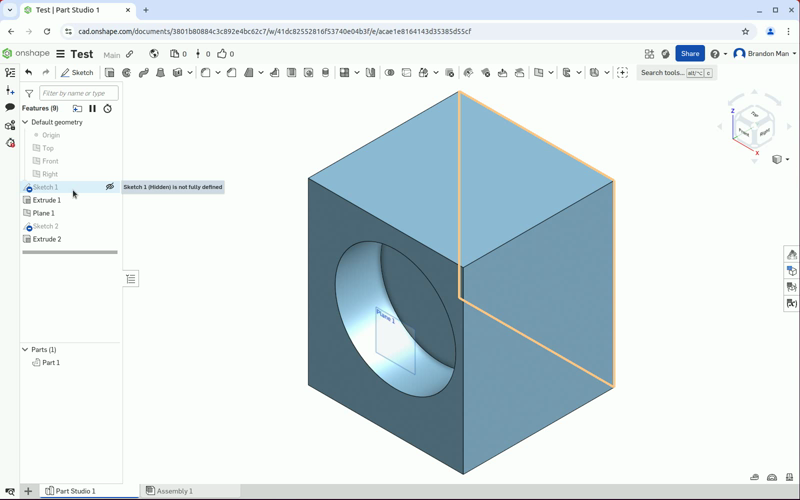
click(73, 189)